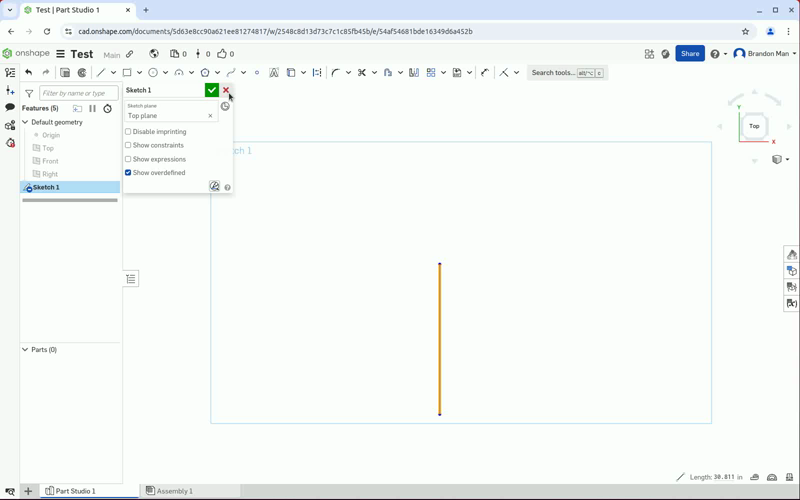
key(shift+h)
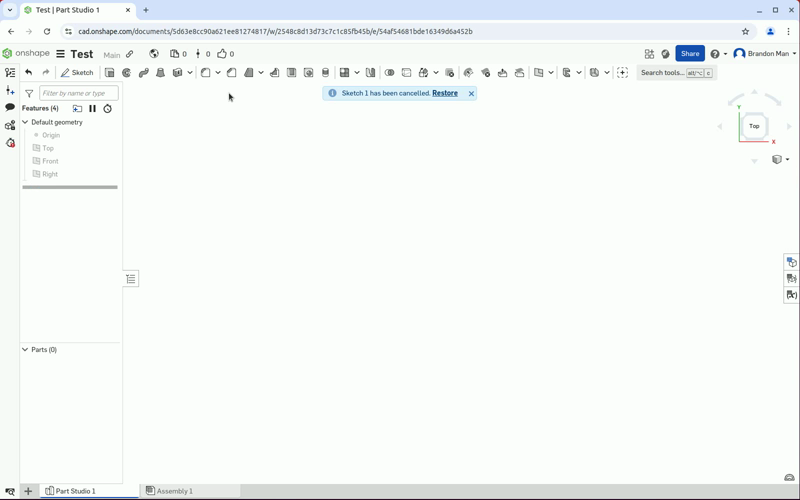
mouse_move(73, 352)
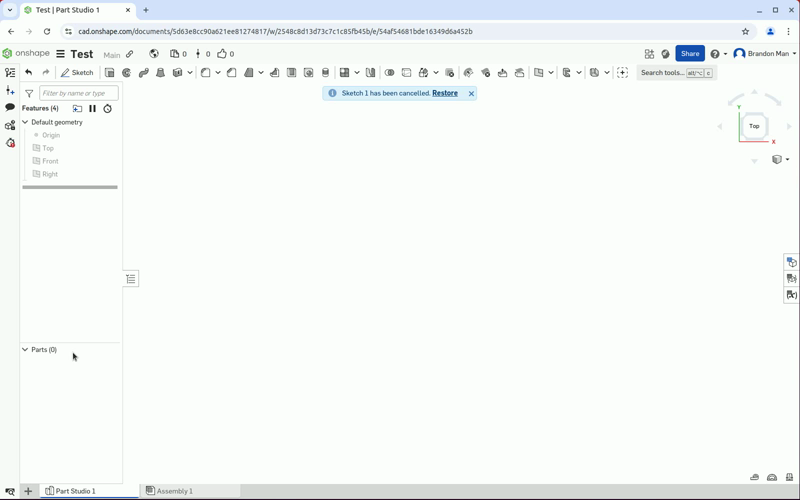
key(y)
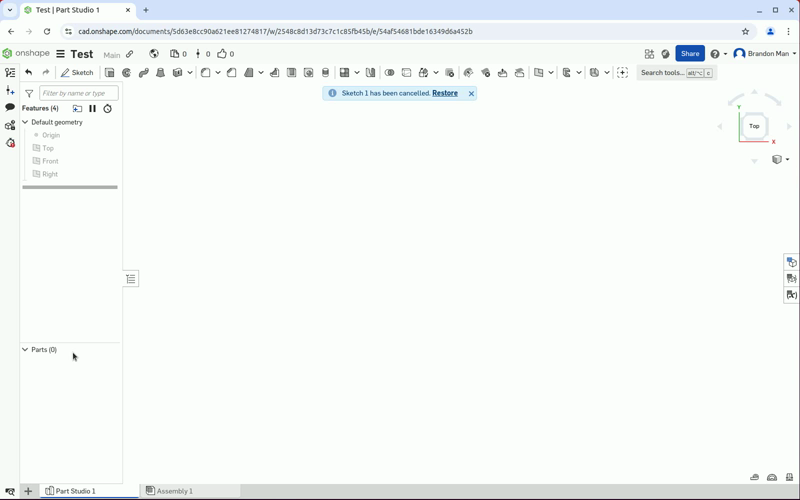
key(shift+p)
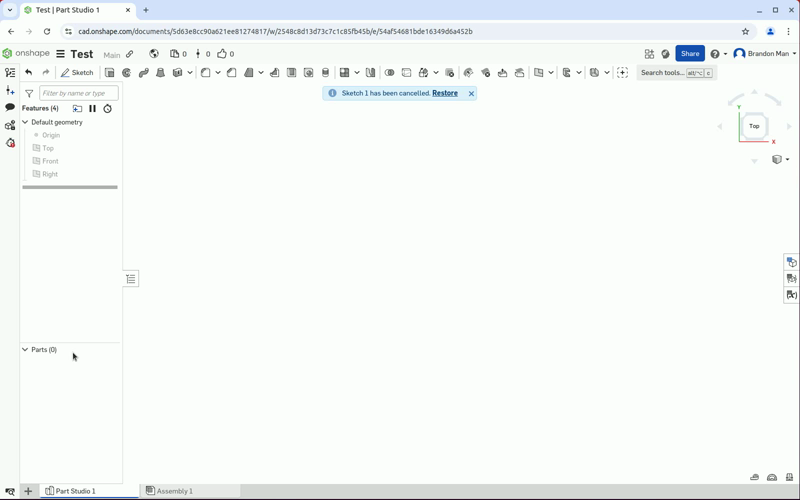
key(space)
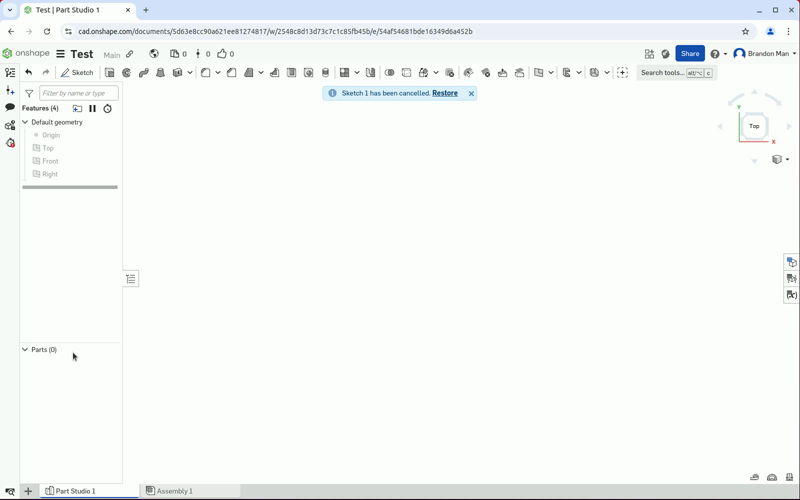
key_down(shift)
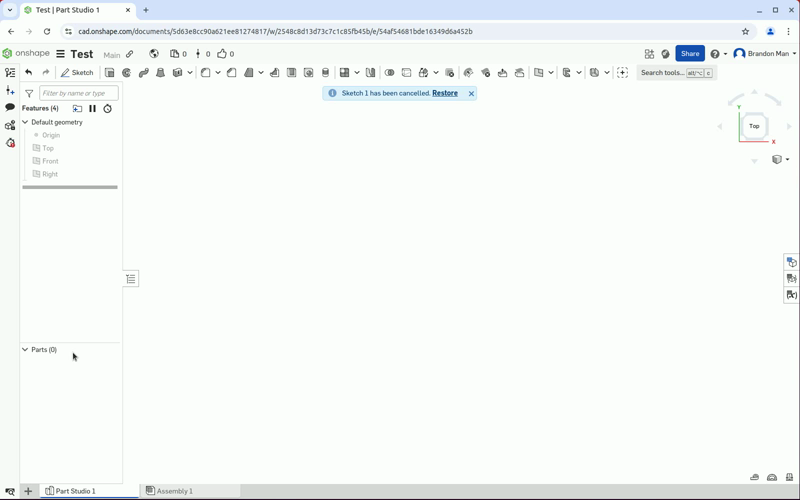
key(up)
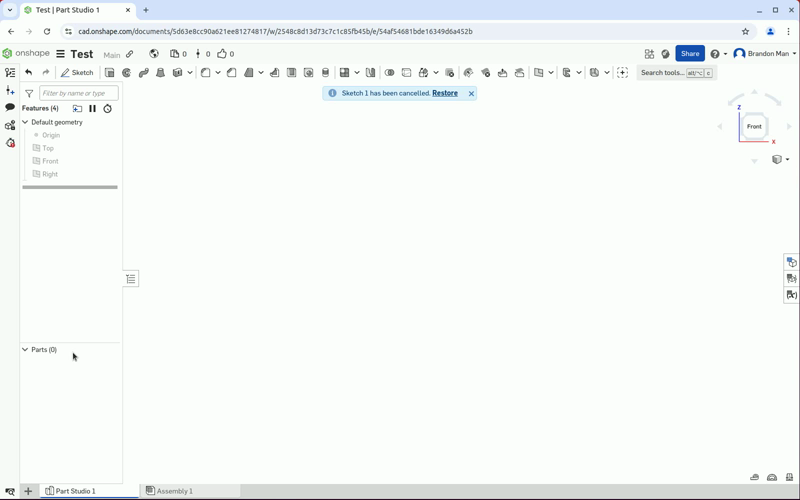
key_up(shift)
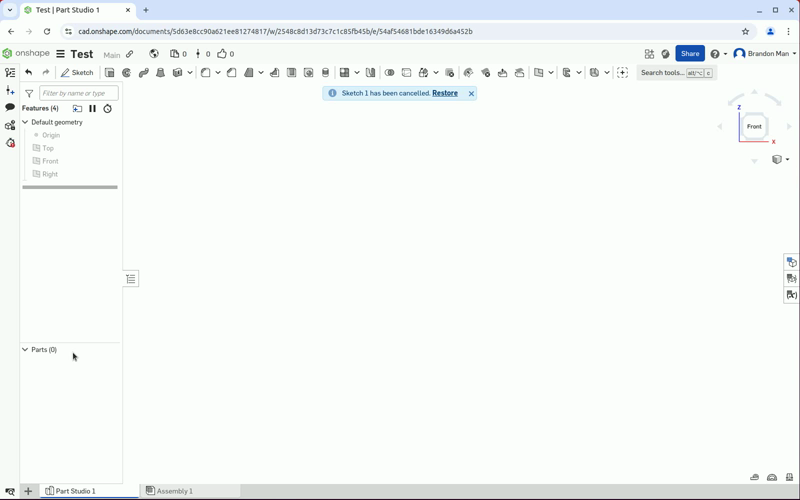
mouse_move(73, 352)
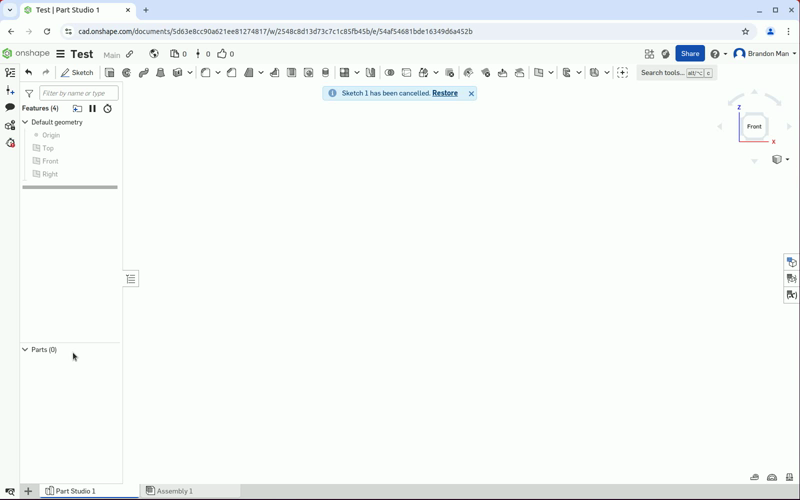
key(shift+y)
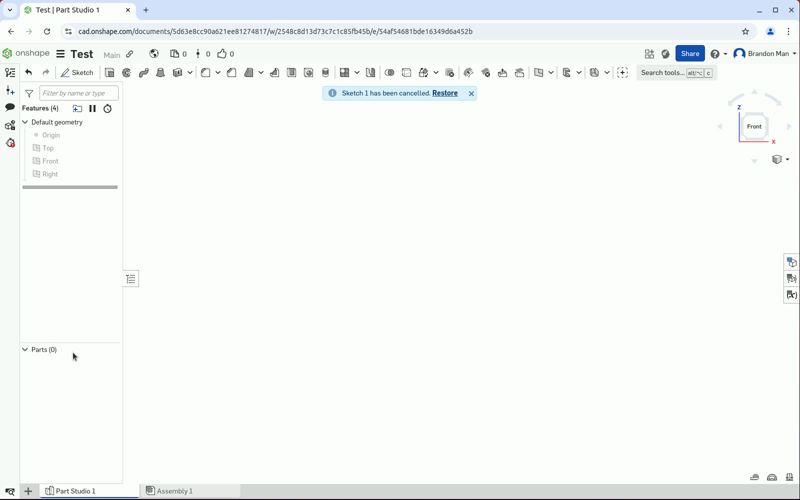
key(shift+s)
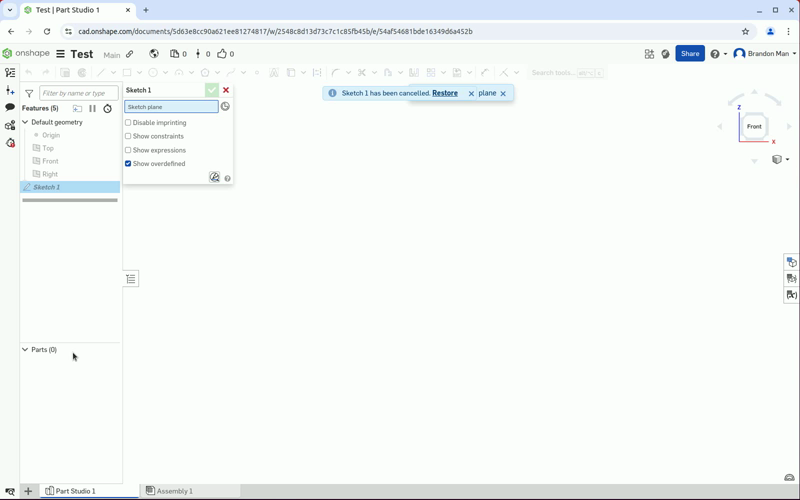
mouse_move(73, 163)
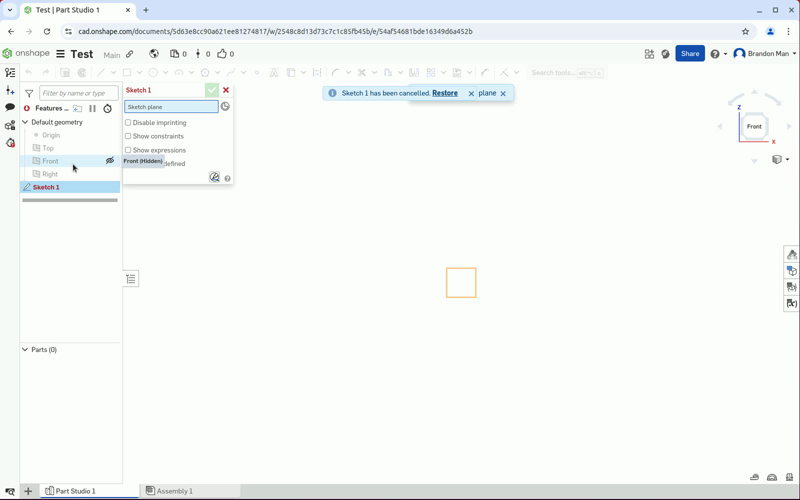
click(73, 163)
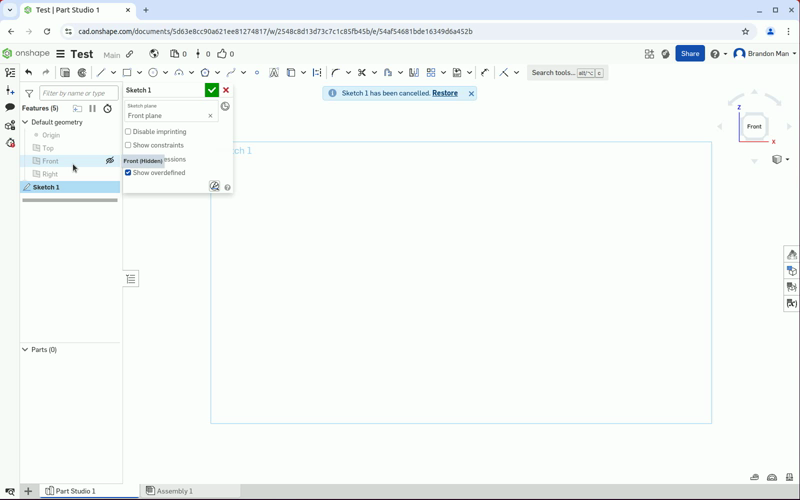
mouse_move(73, 352)
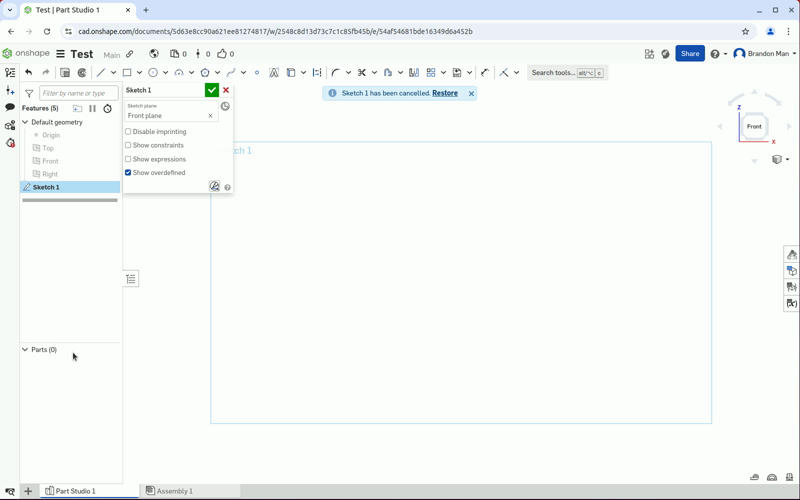
key(y)
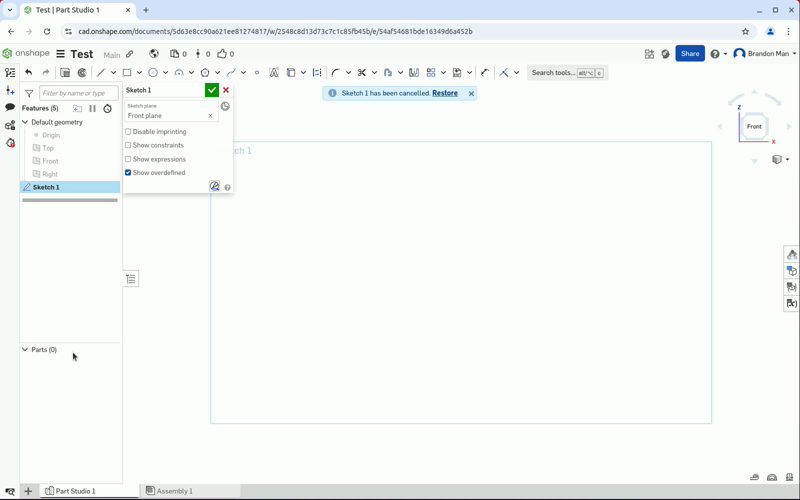
key(l)
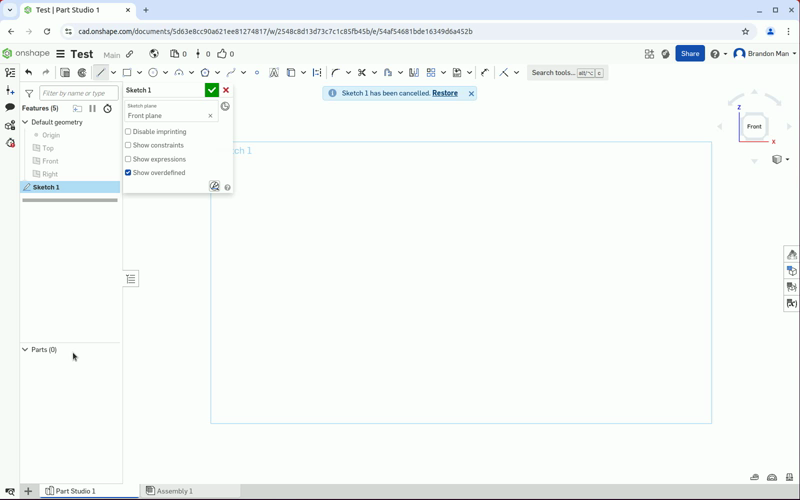
key_down(shift)
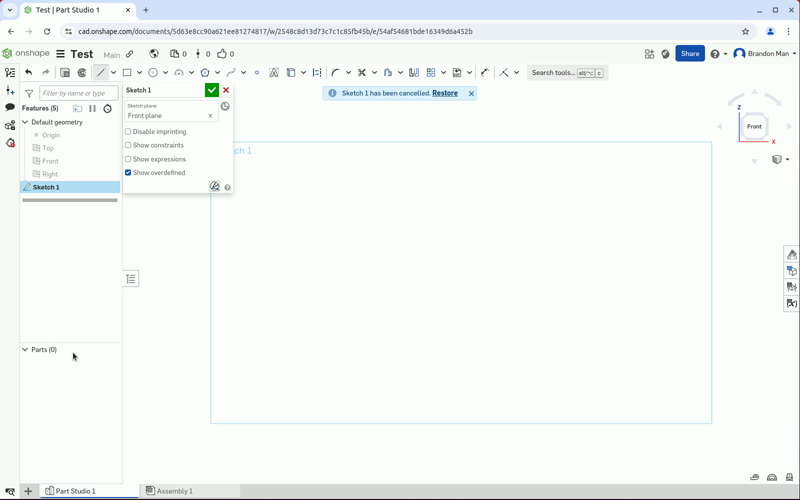
mouse_move(348, 327)
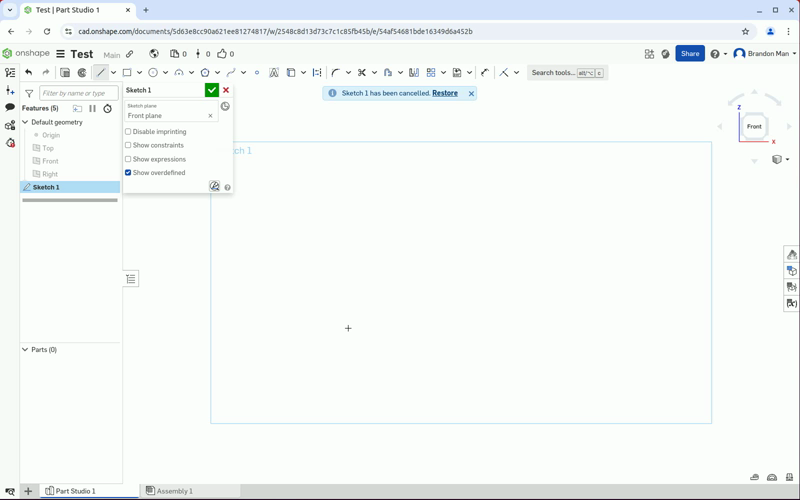
click(348, 327)
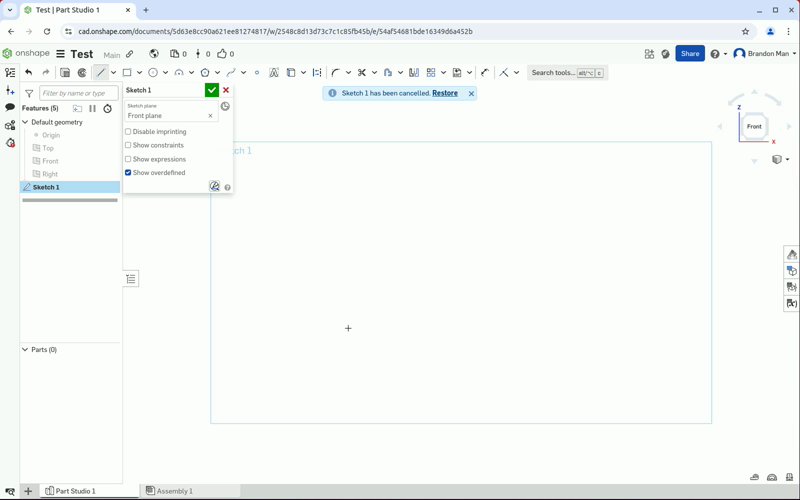
key_up(shift)
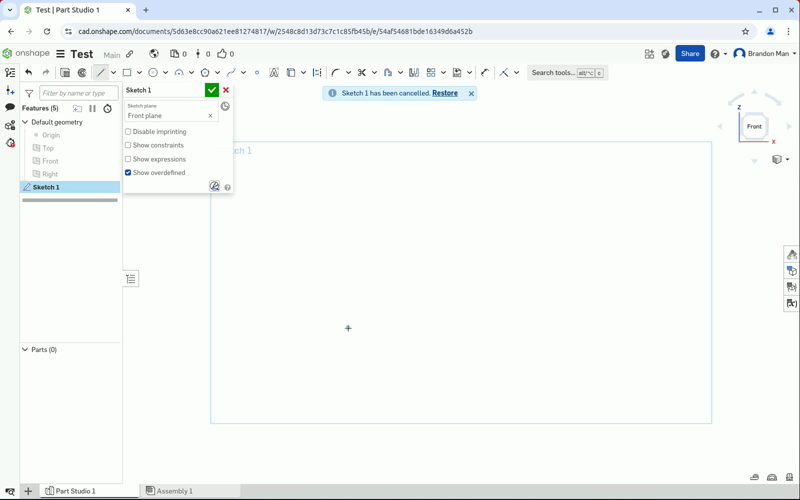
key_down(shift)
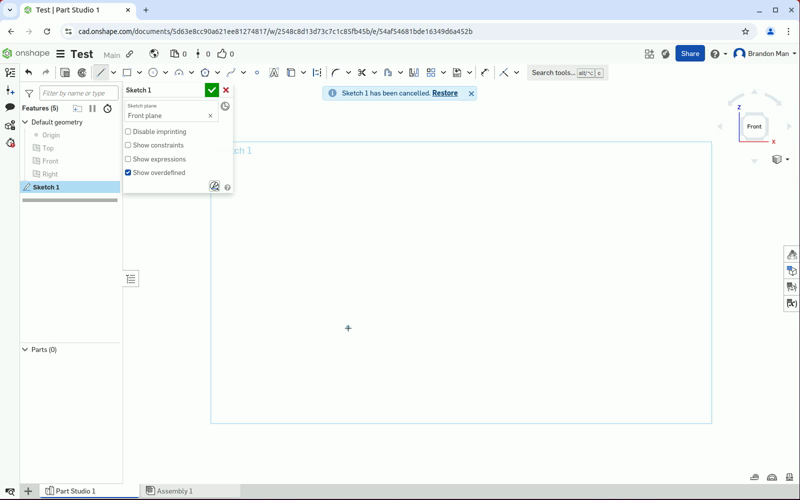
mouse_move(537, 327)
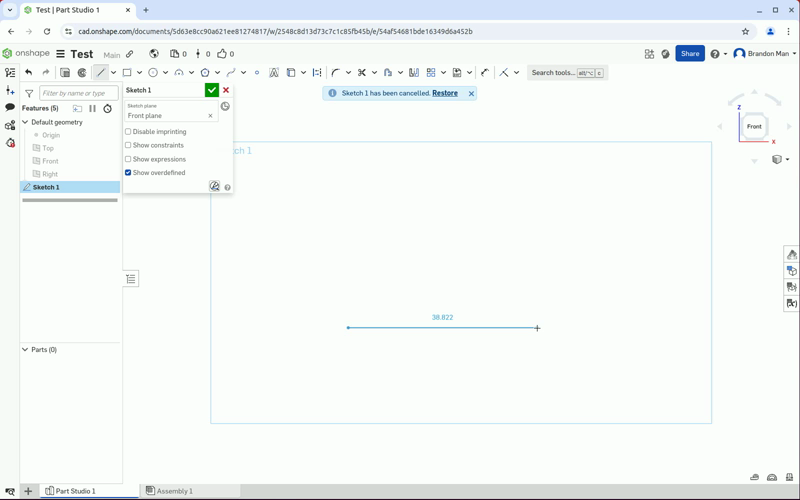
click(537, 327)
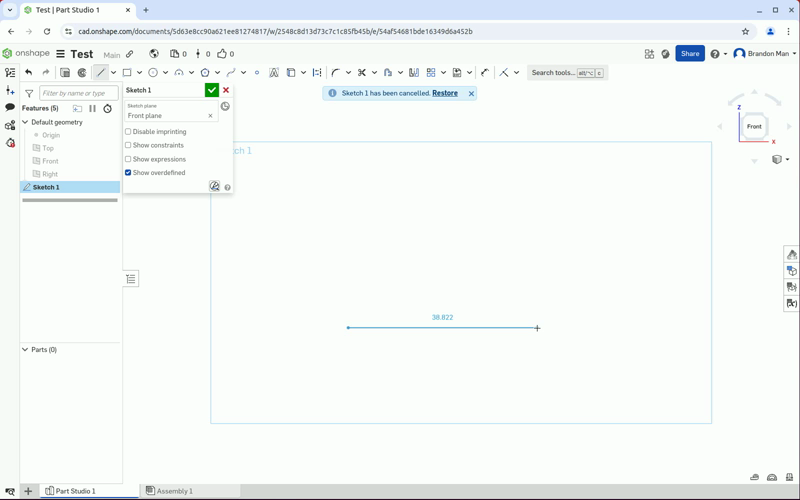
key_up(shift)
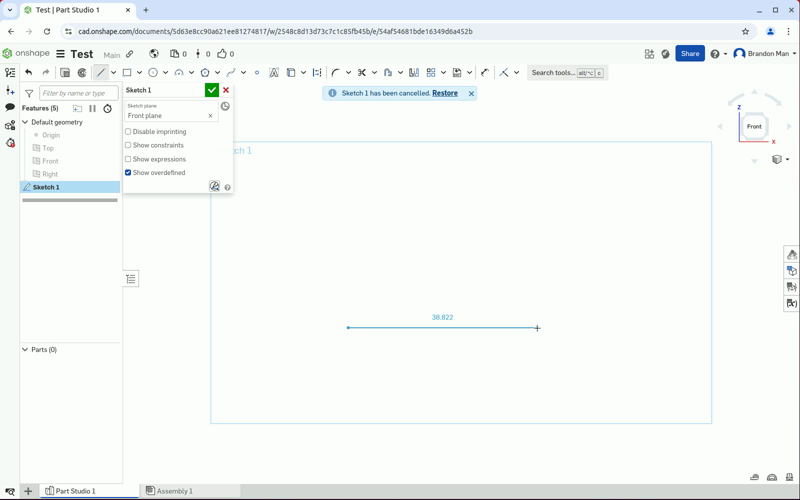
key_down(shift)
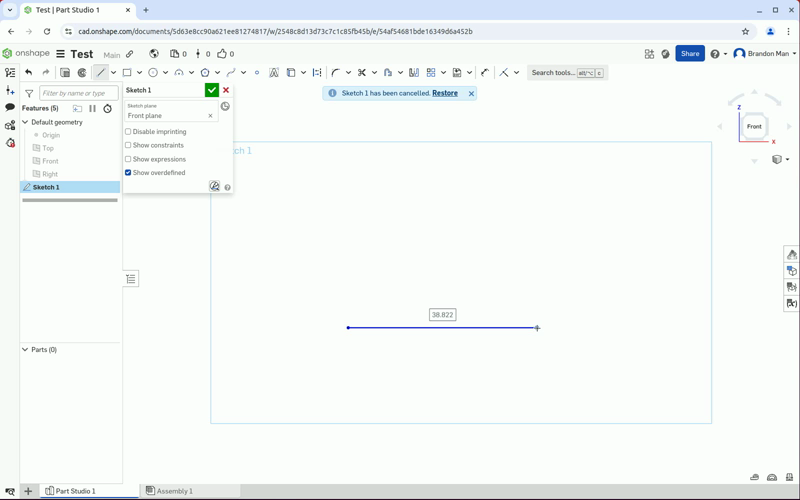
mouse_move(537, 247)
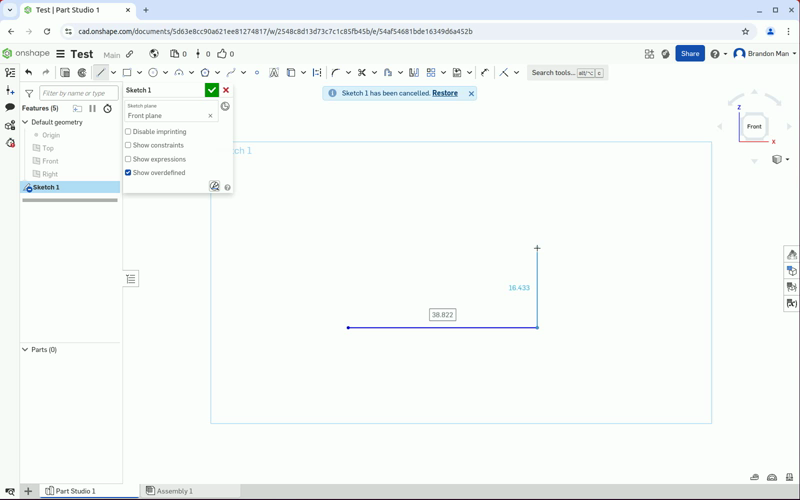
click(537, 247)
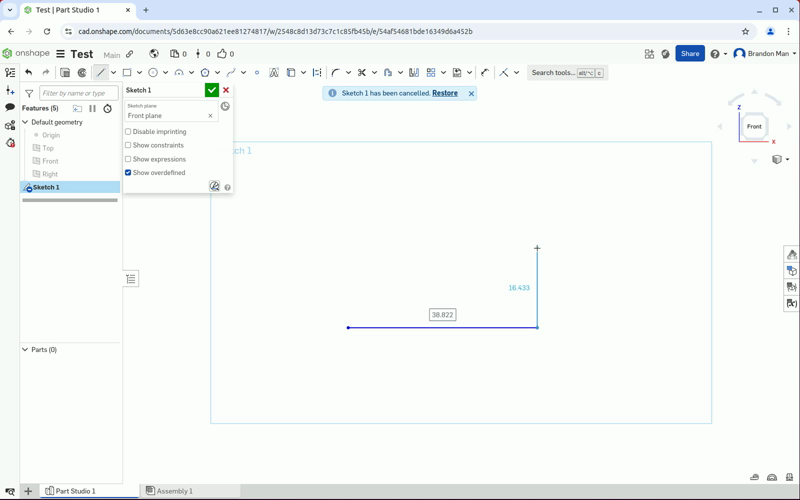
key_up(shift)
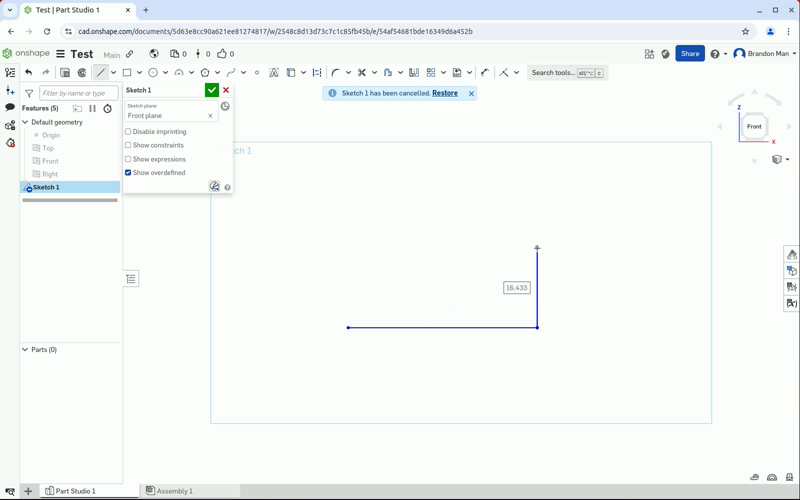
key_down(shift)
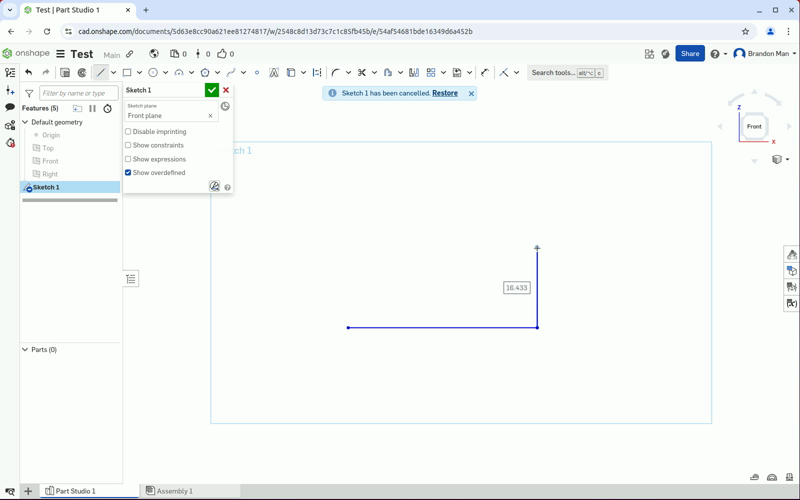
mouse_move(348, 247)
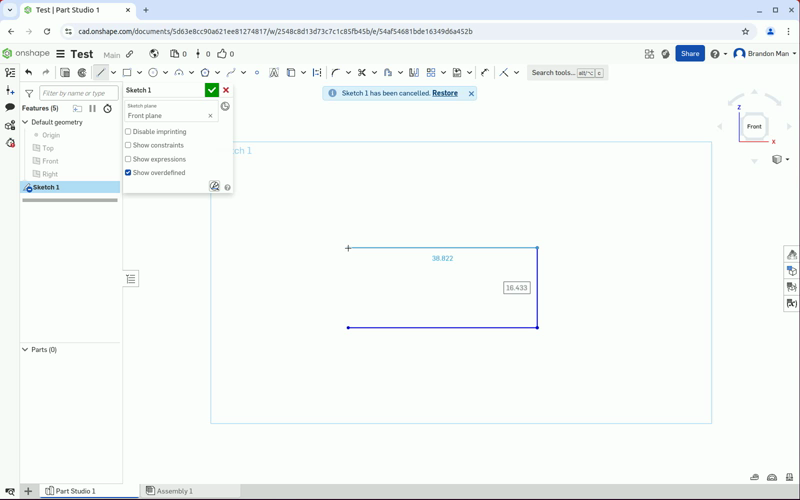
click(348, 247)
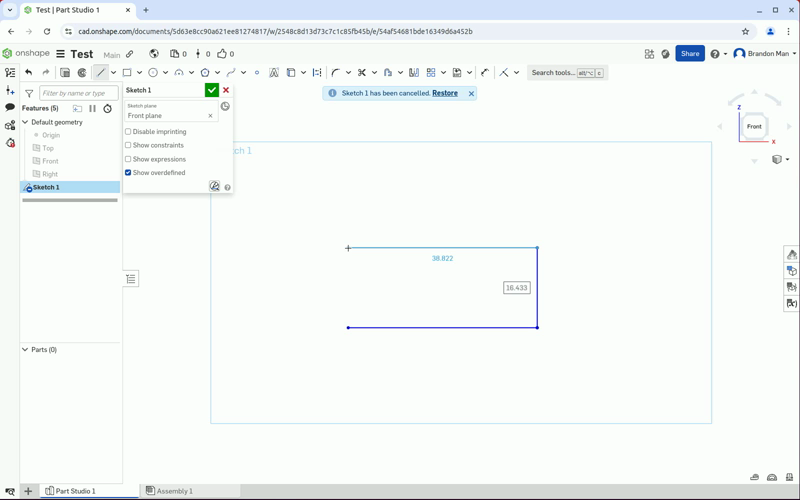
key_up(shift)
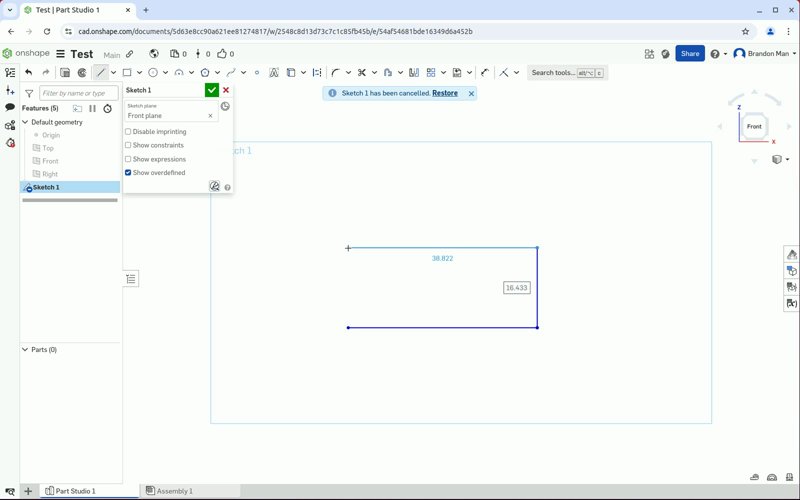
key_down(shift)
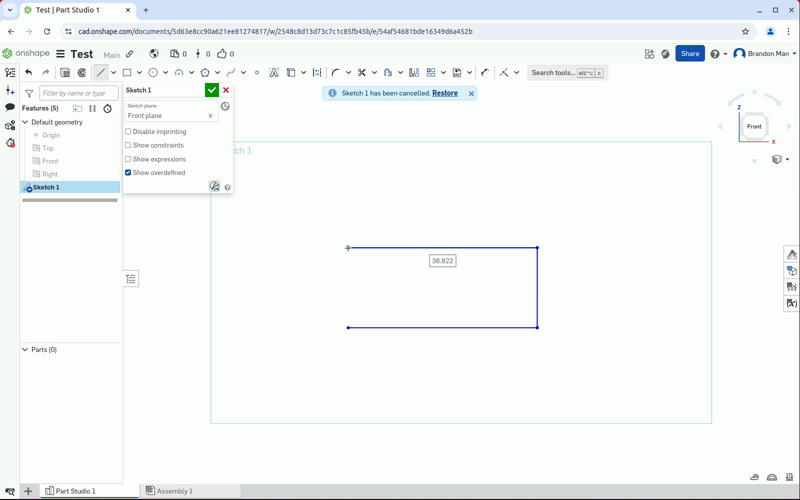
mouse_move(348, 327)
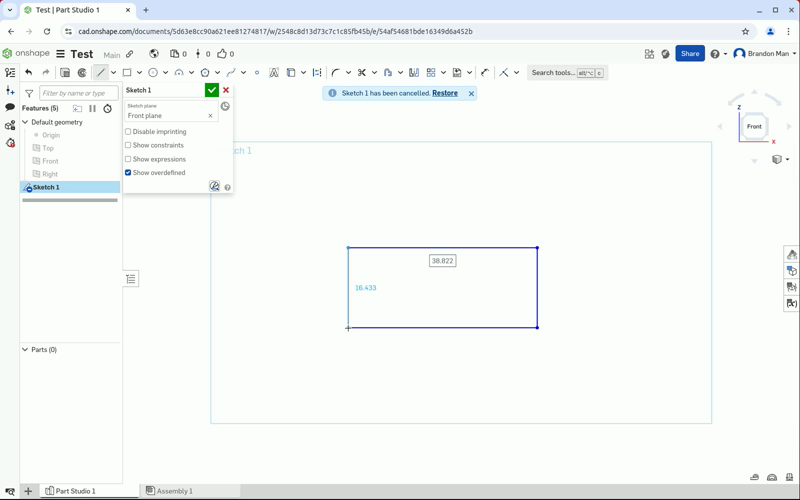
key_up(shift)
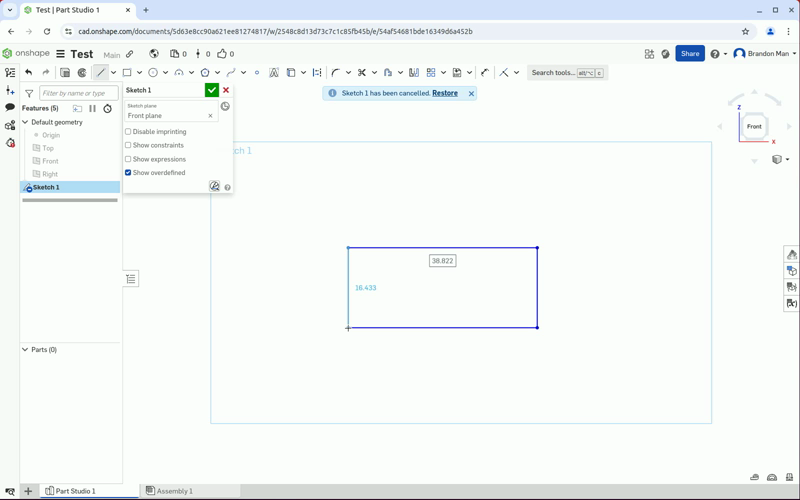
click(348, 327)
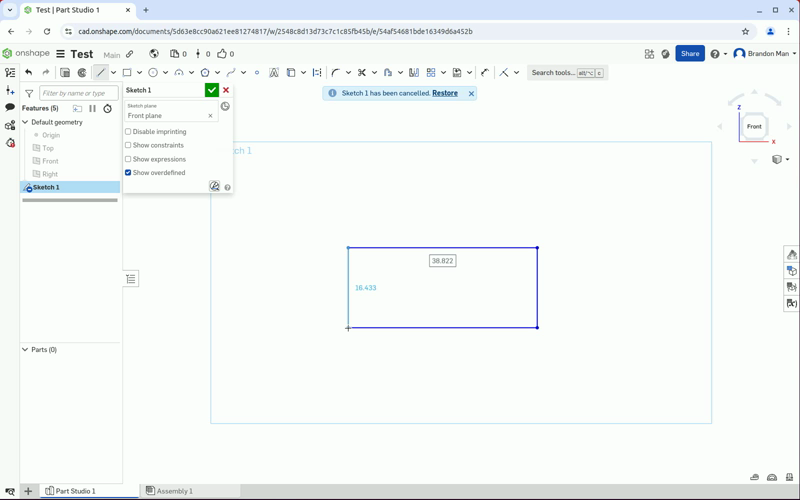
key(esc)
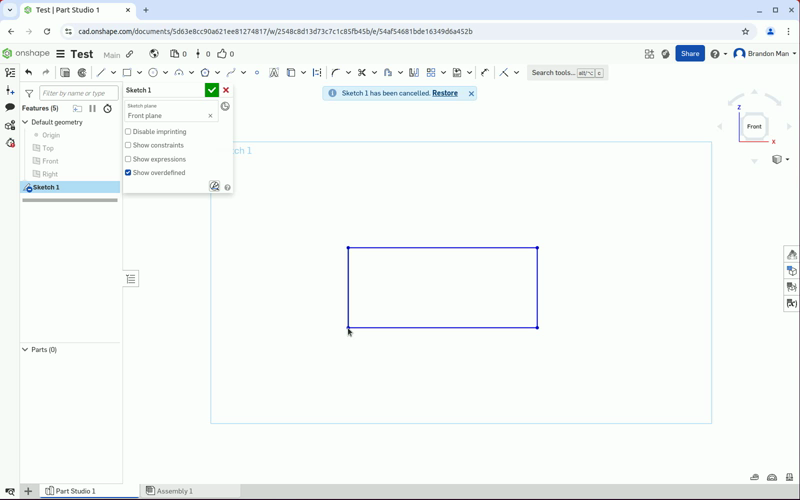
mouse_move(427, 259)
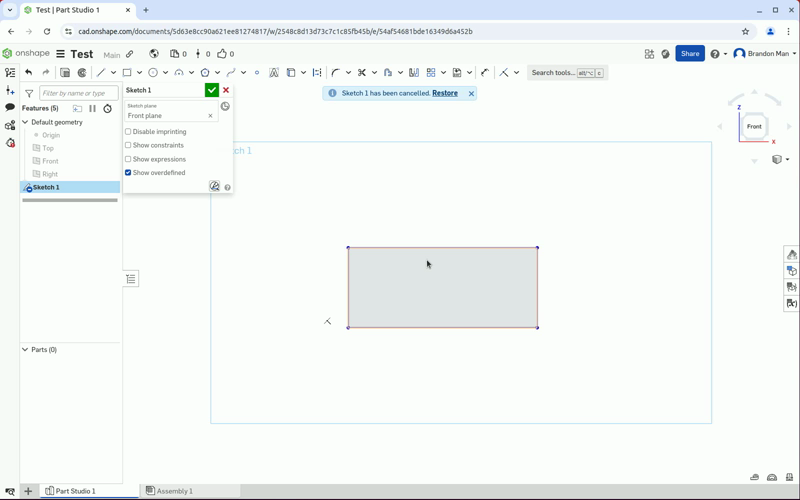
click(427, 259)
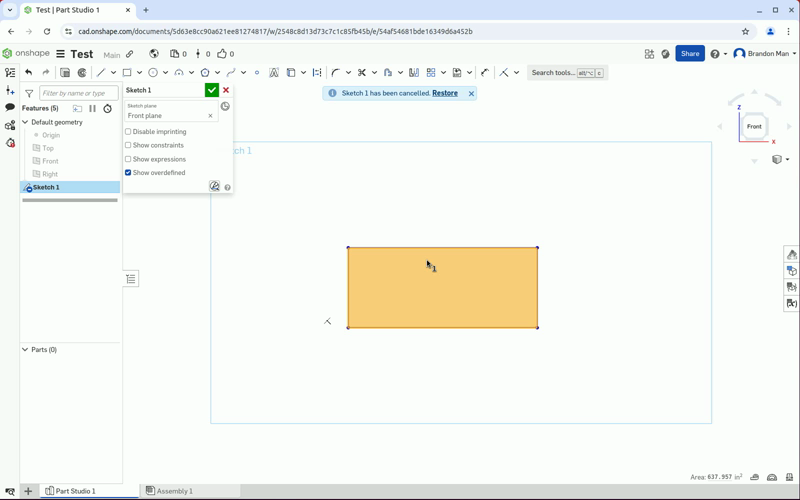
mouse_move(73, 352)
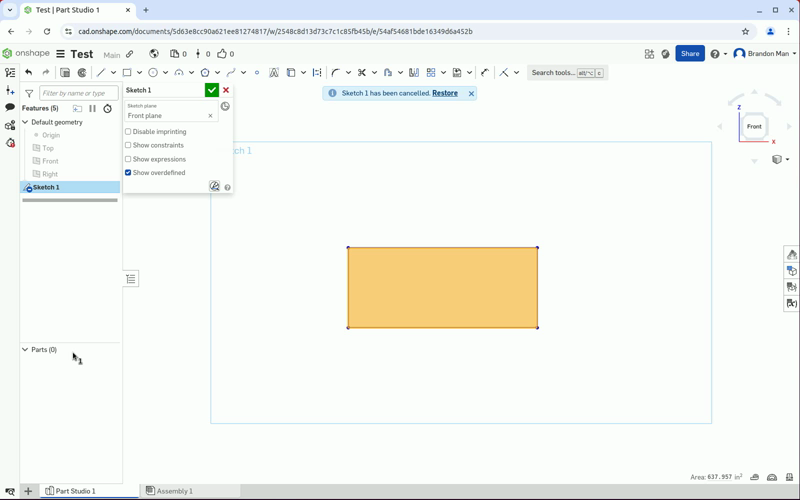
key(shift+y)
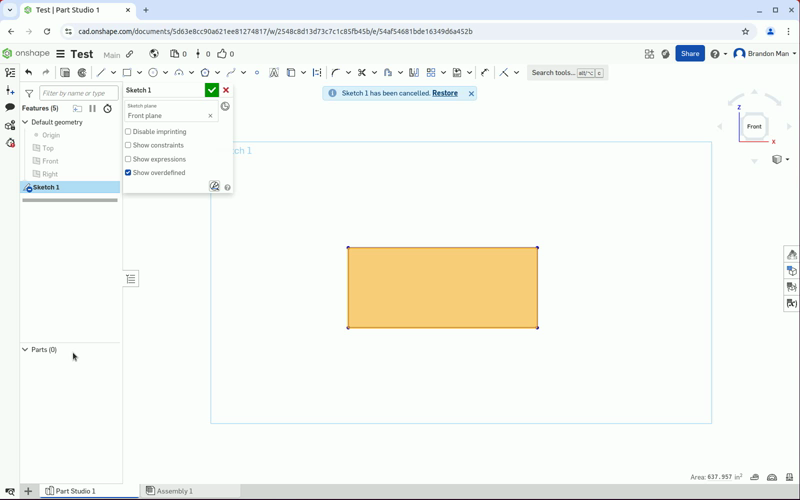
key(shift+e)
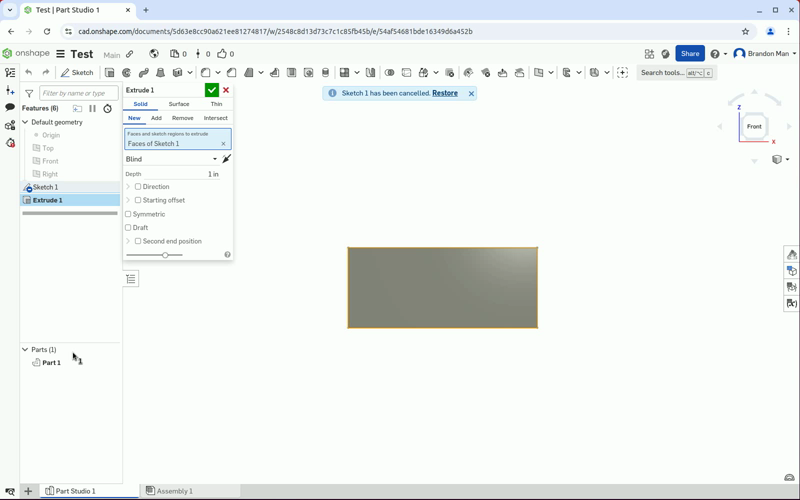
mouse_move(143, 106)
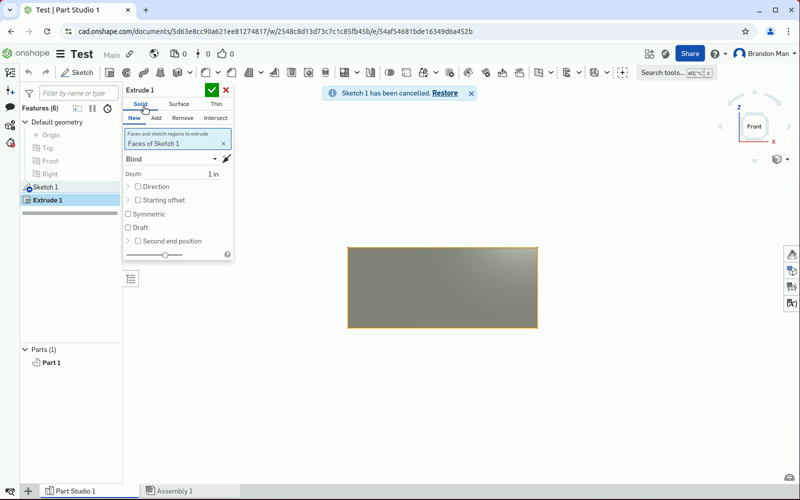
click(143, 106)
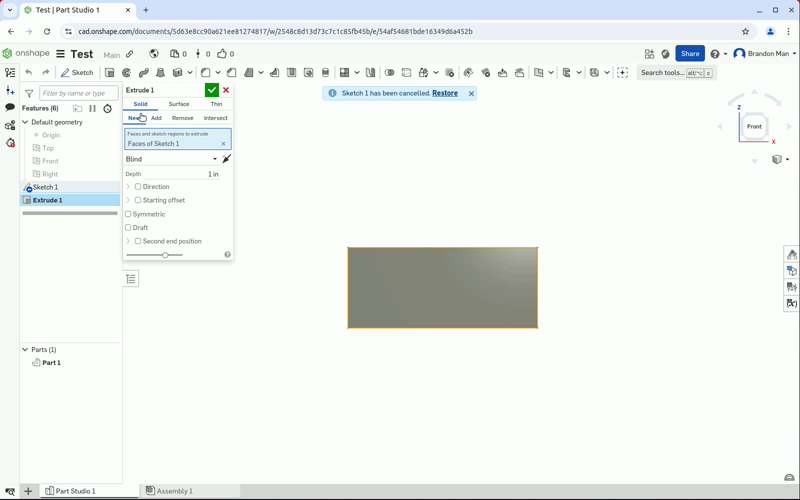
mouse_move(137, 120)
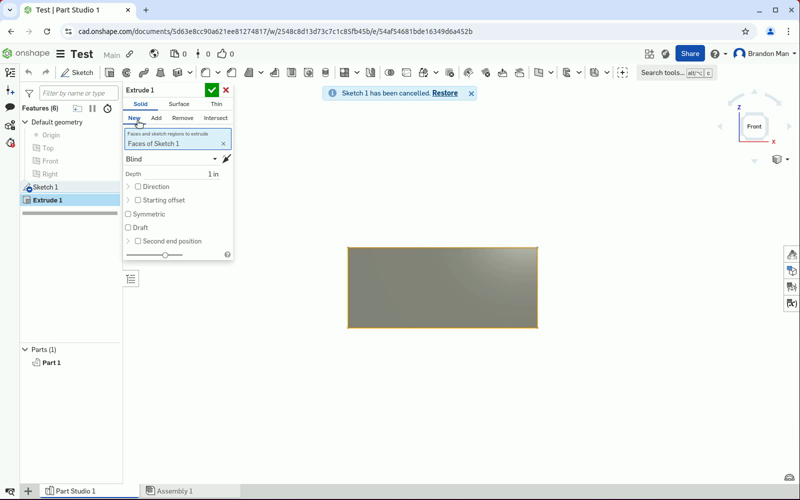
click(137, 120)
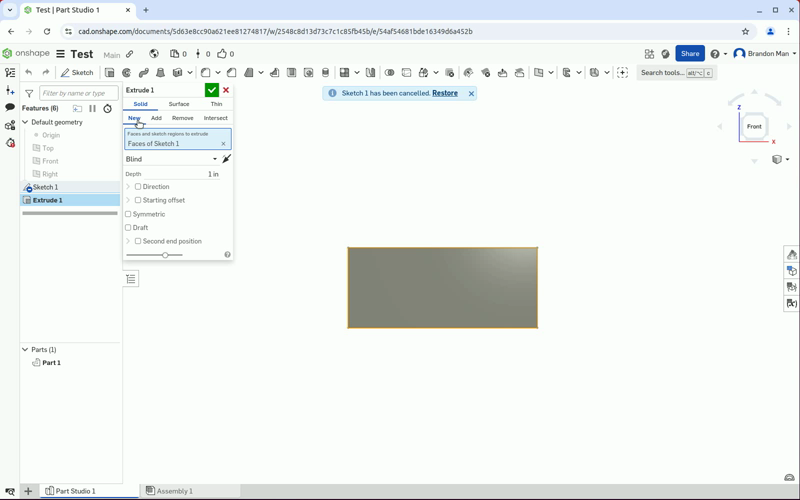
key(tab, 4)
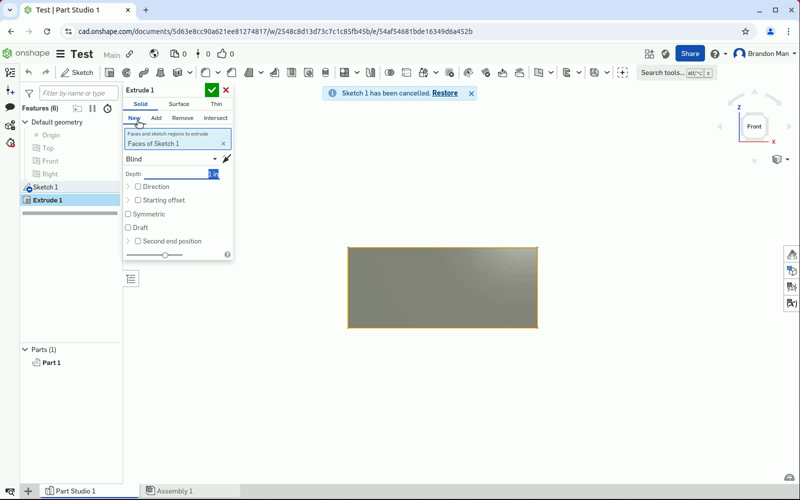
text(1.685)
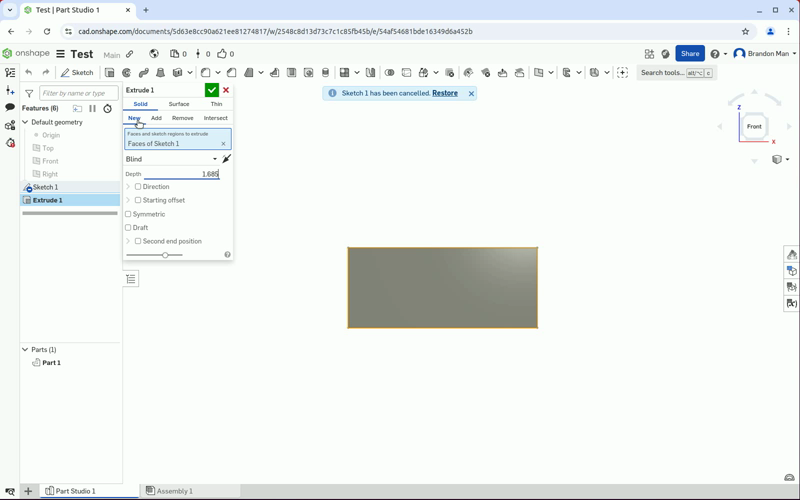
key(enter)
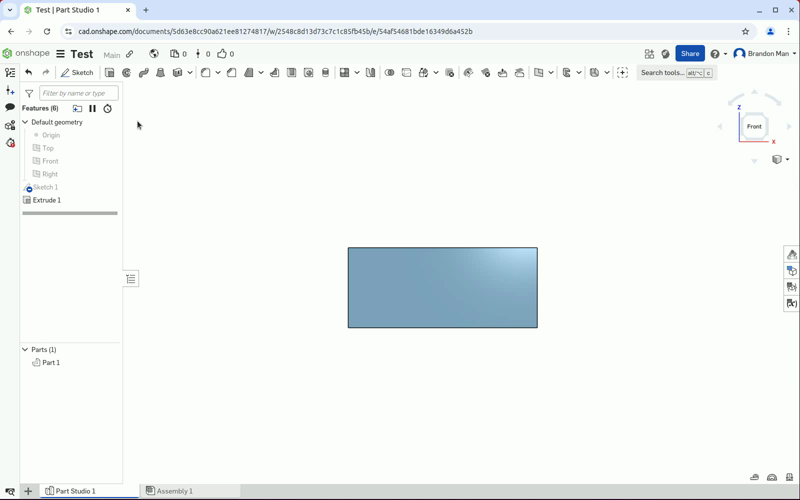
key(shift+h)
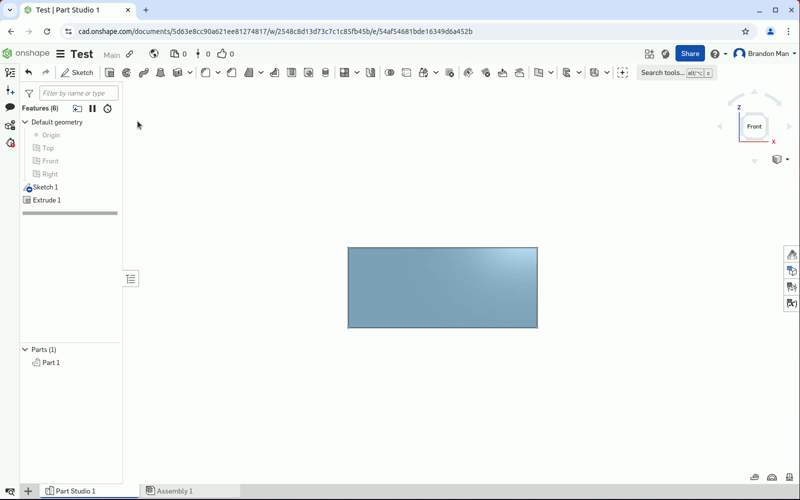
key(shift+h)
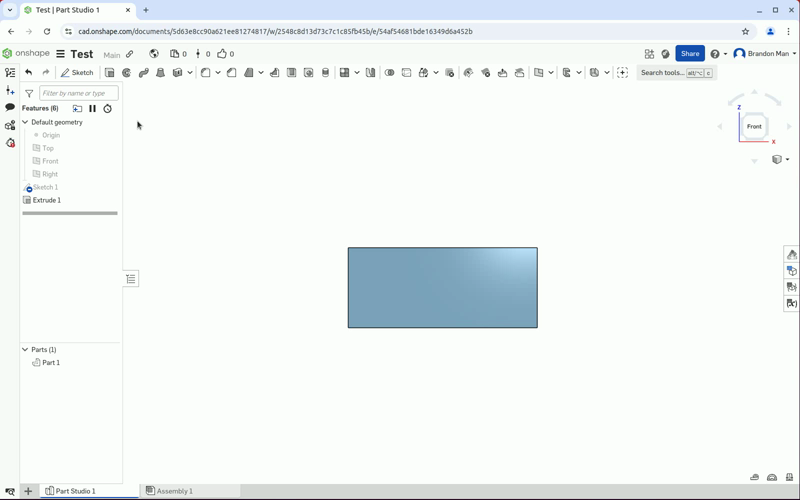
mouse_move(73, 189)
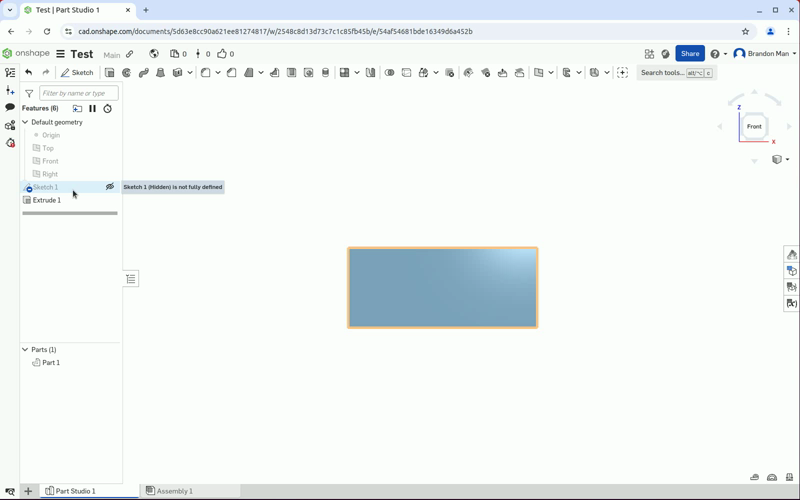
click(73, 189)
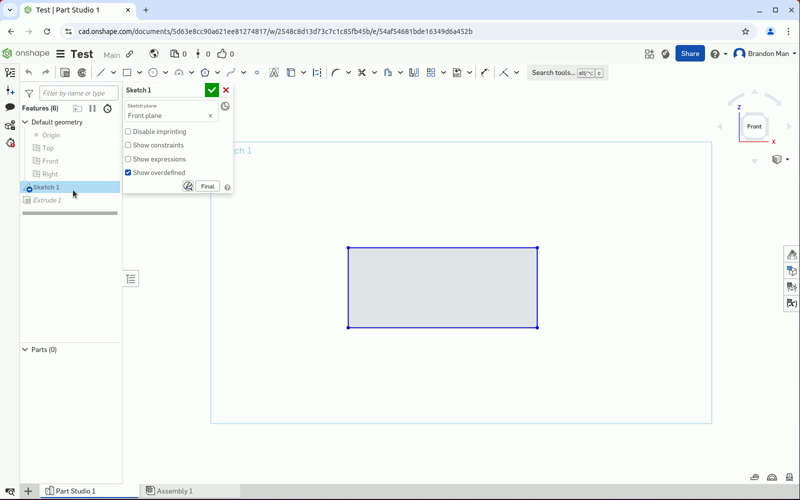
mouse_move(229, 92)
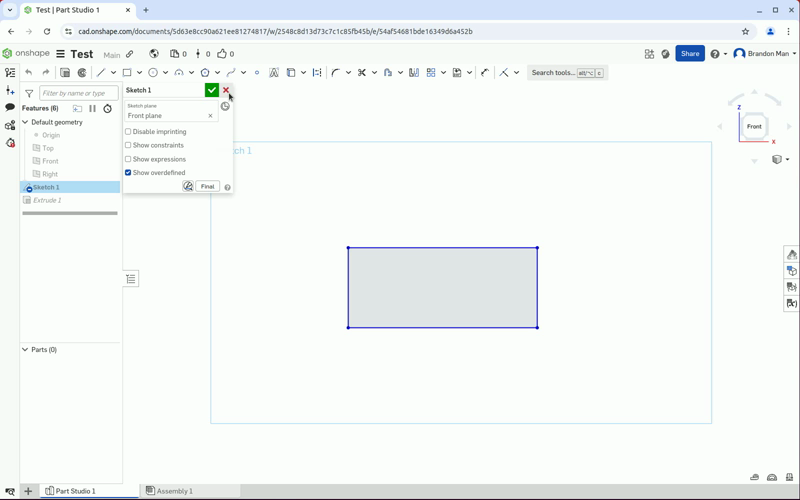
click(229, 92)
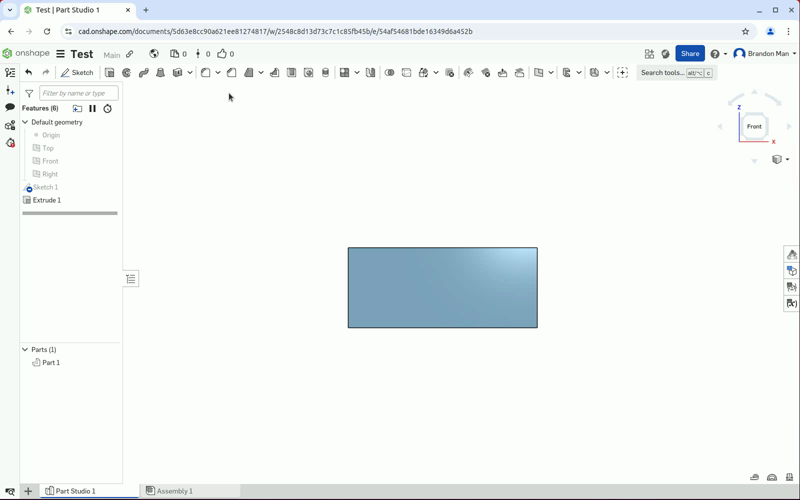
mouse_move(541, 75)
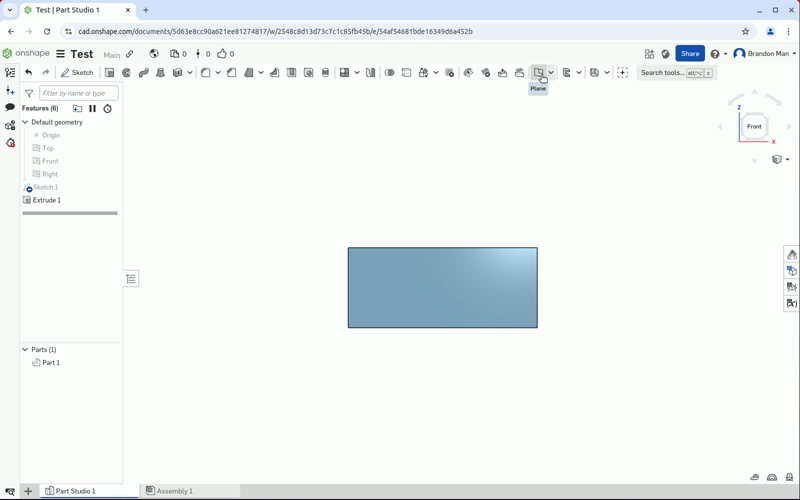
click(541, 75)
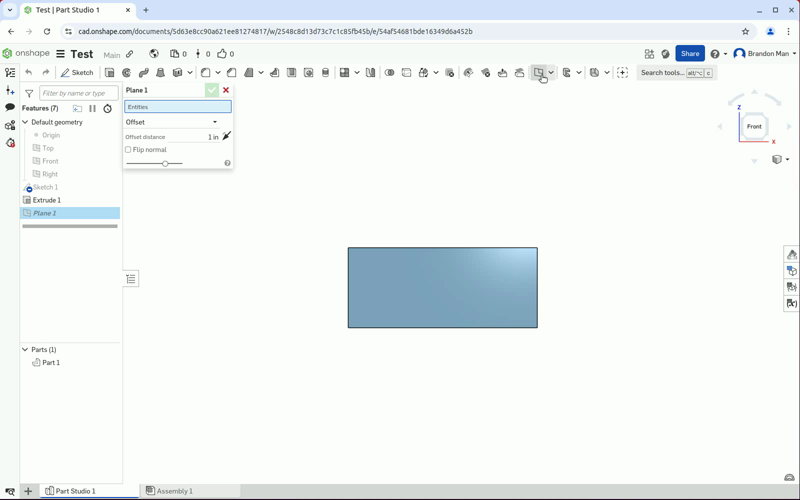
mouse_move(73, 163)
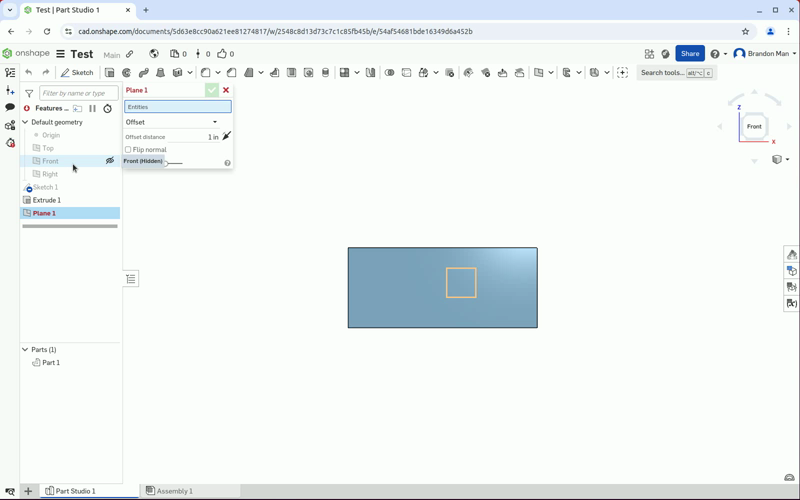
click(73, 163)
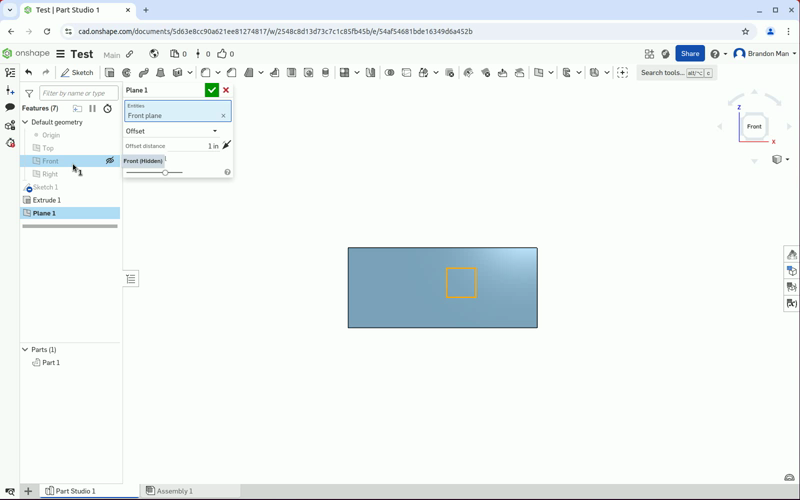
key(tab, 2)
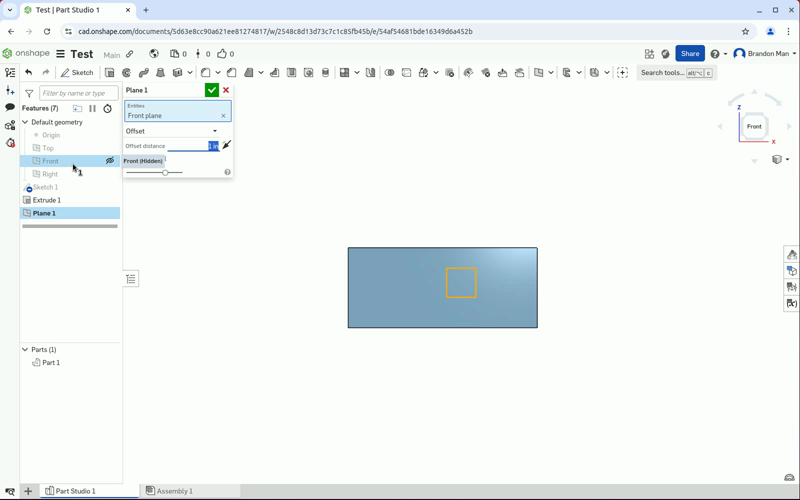
text(1.695)
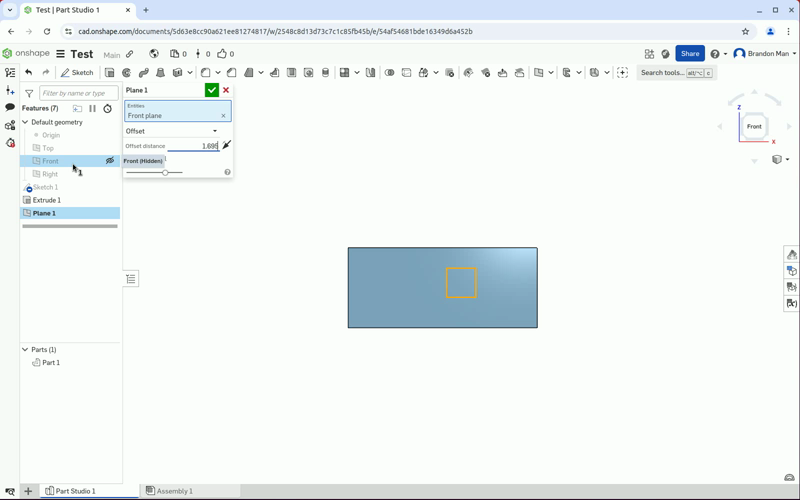
key(enter, 2)
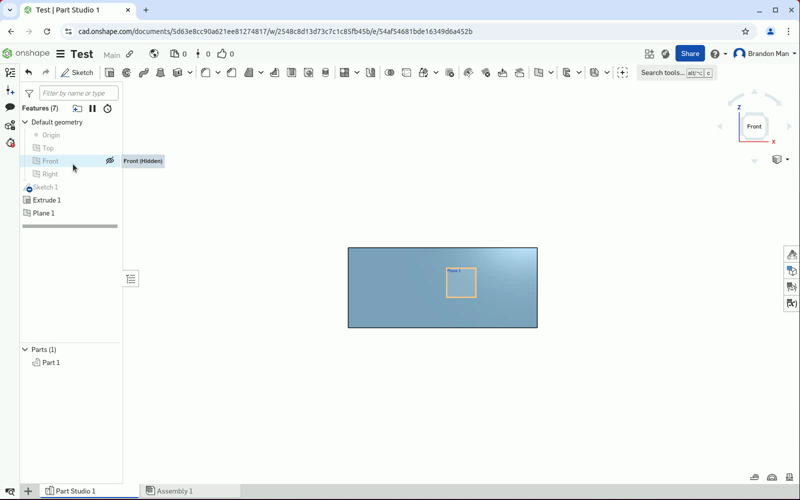
key(shift+s)
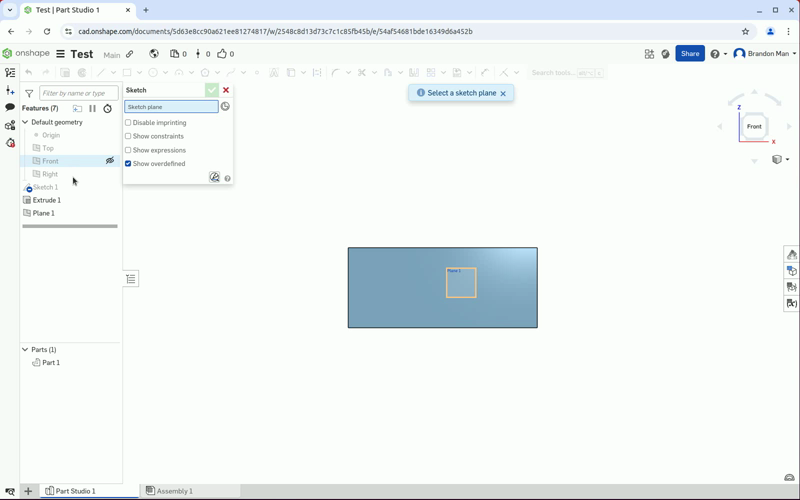
mouse_move(73, 215)
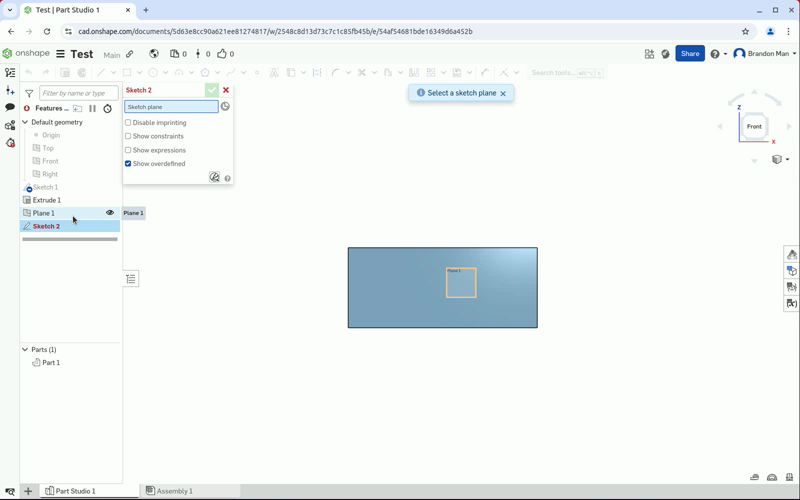
click(73, 215)
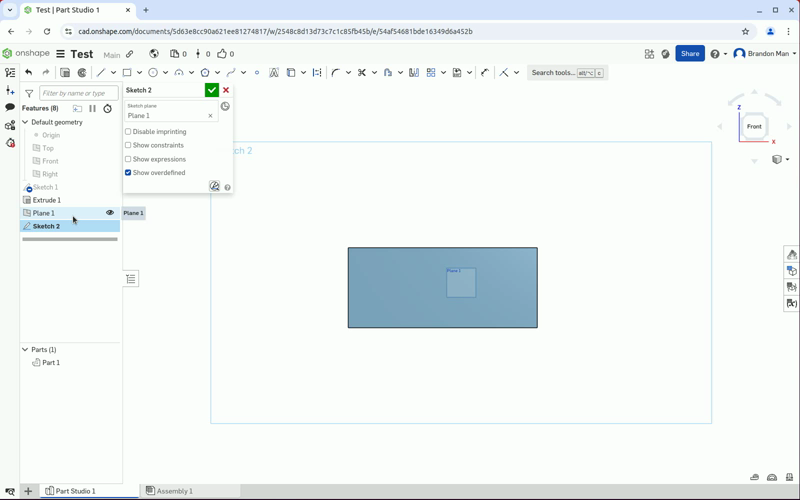
mouse_move(73, 352)
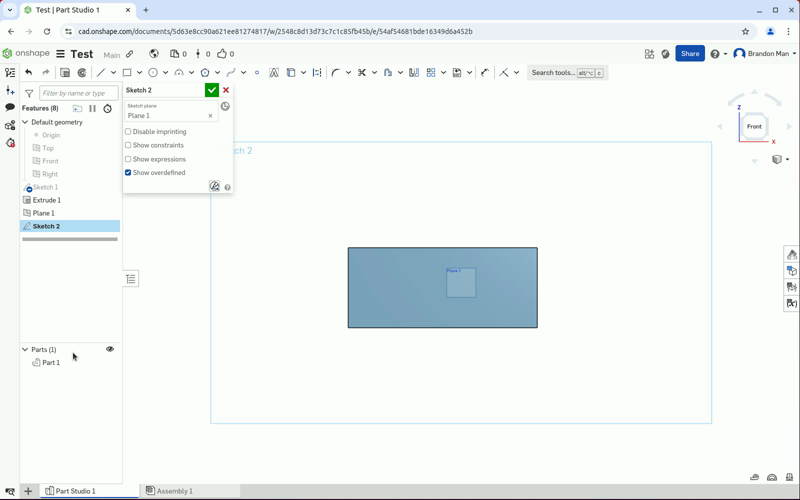
key(y)
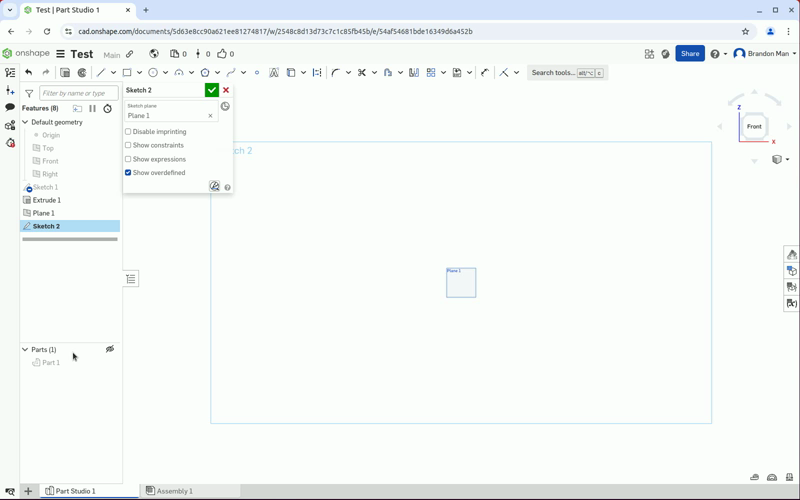
key(c)
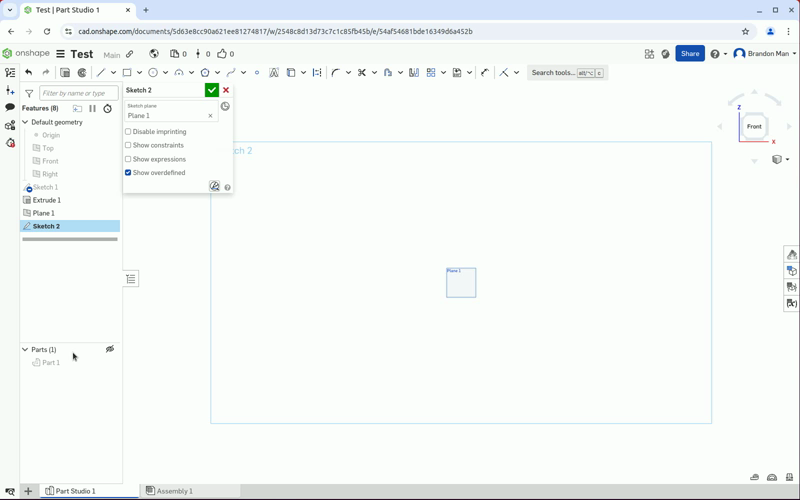
key_down(shift)
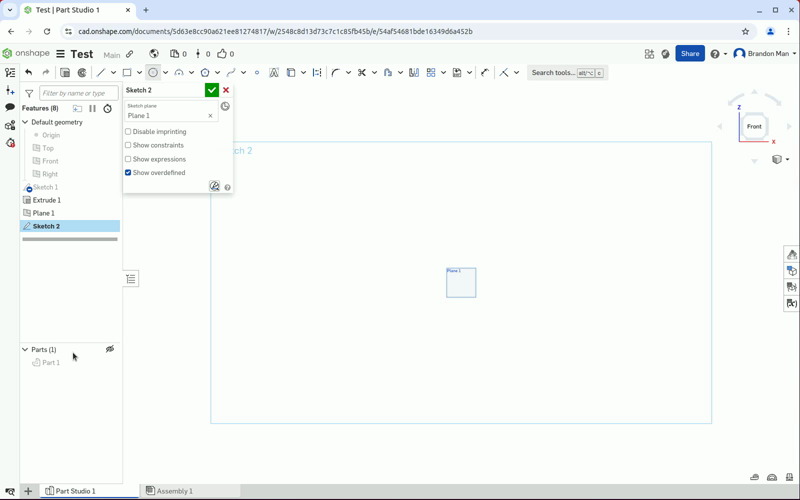
mouse_move(443, 285)
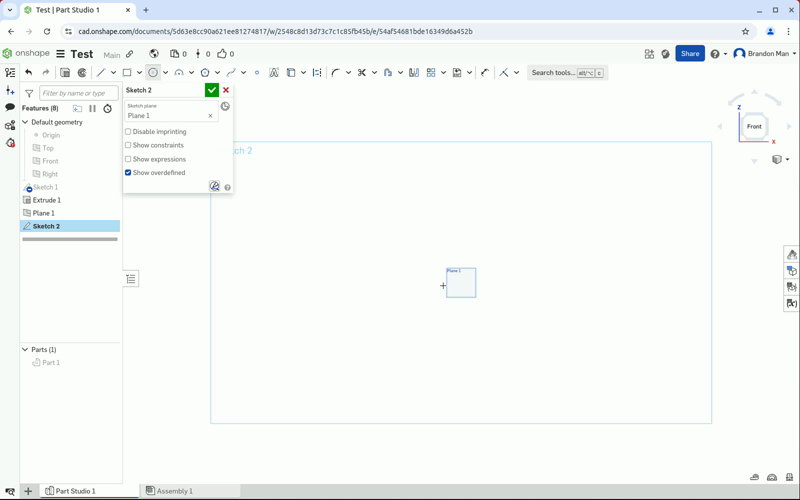
click(443, 285)
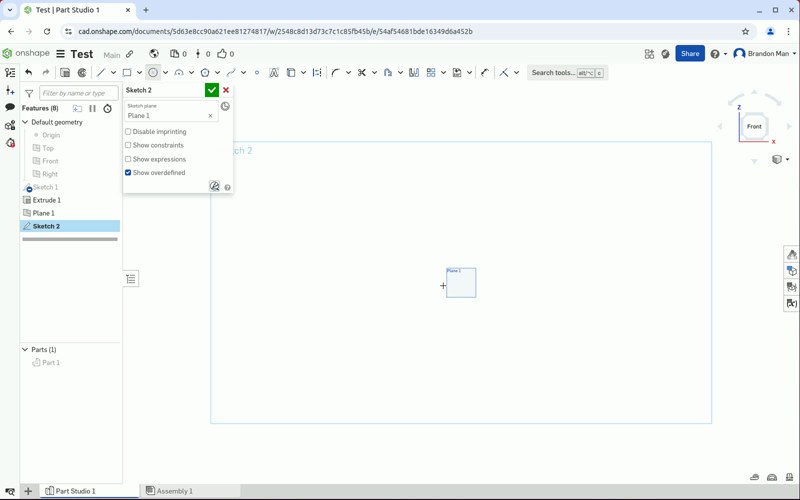
key_up(shift)
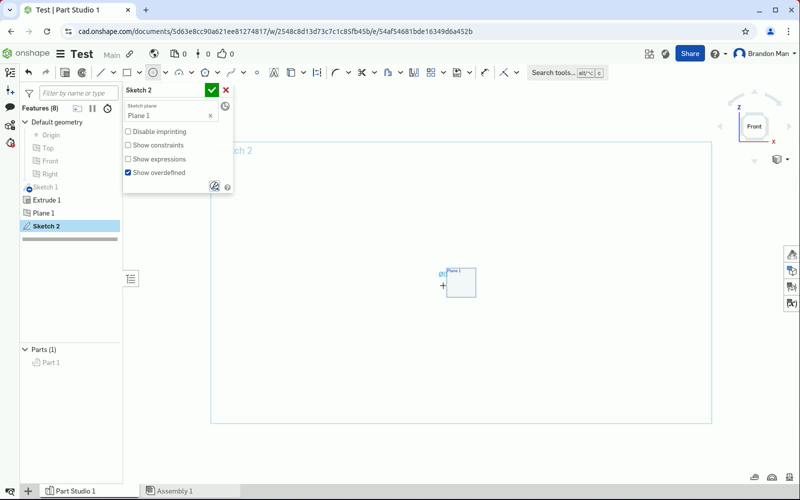
mouse_move(477, 285)
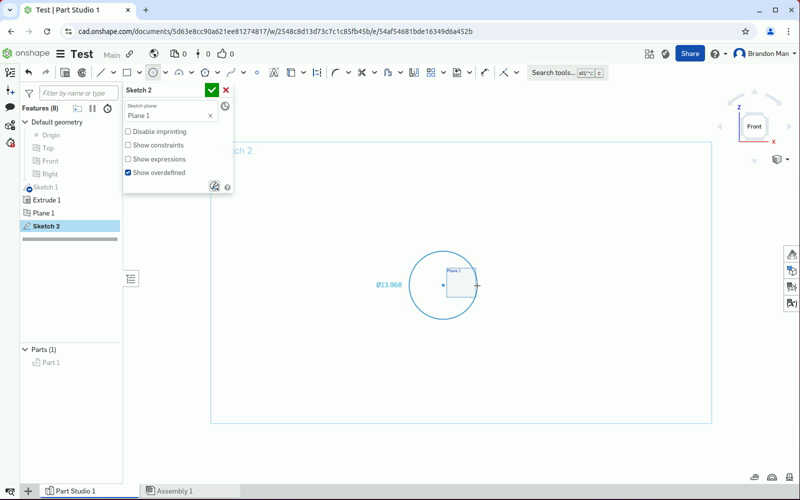
click(477, 285)
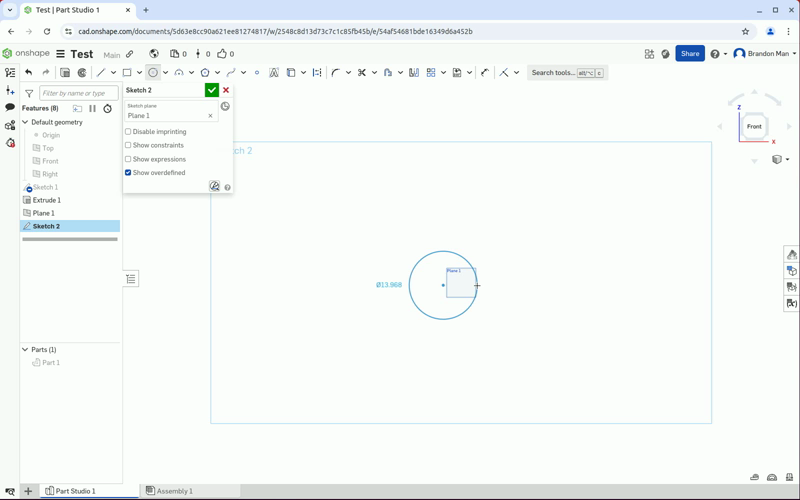
key(esc)
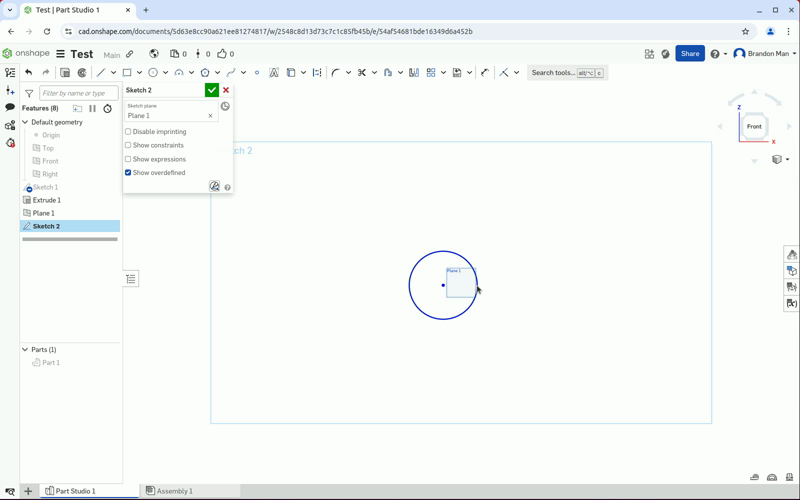
mouse_move(427, 297)
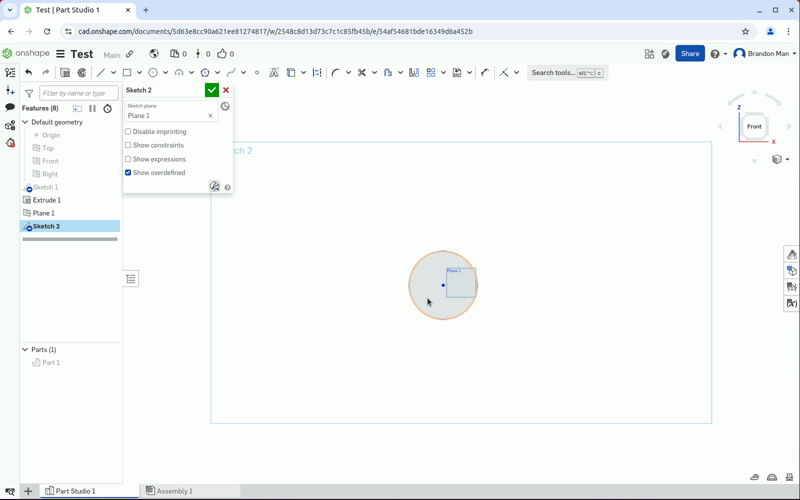
click(427, 297)
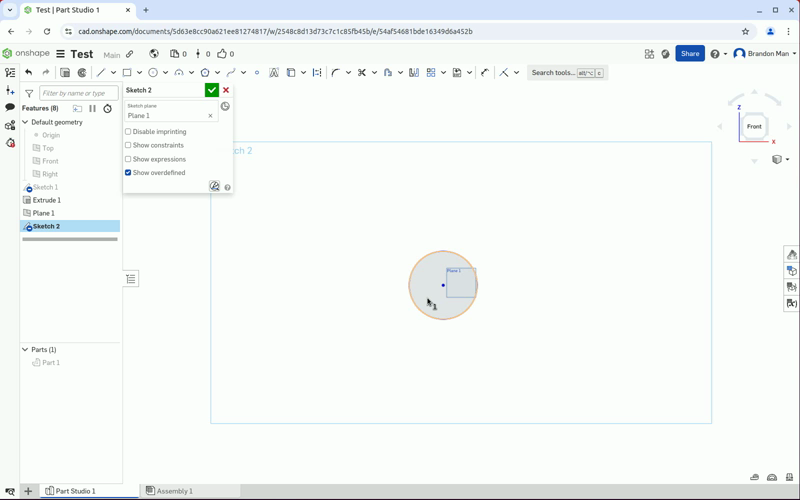
mouse_move(73, 352)
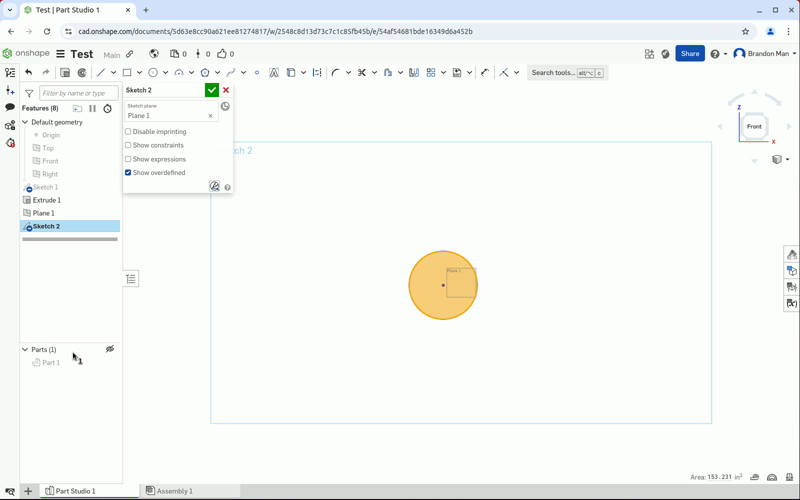
key(shift+y)
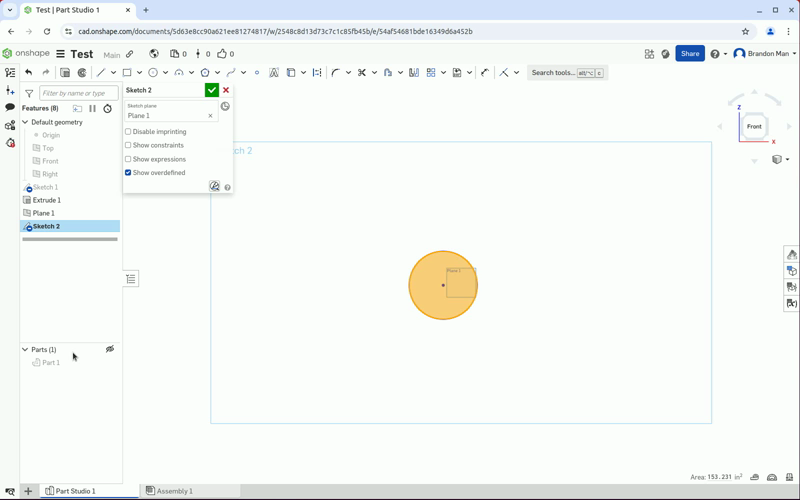
key(shift+e)
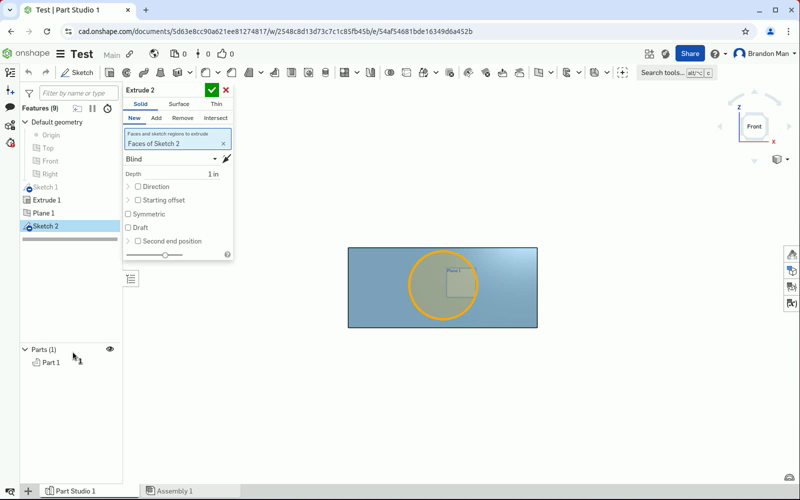
mouse_move(143, 106)
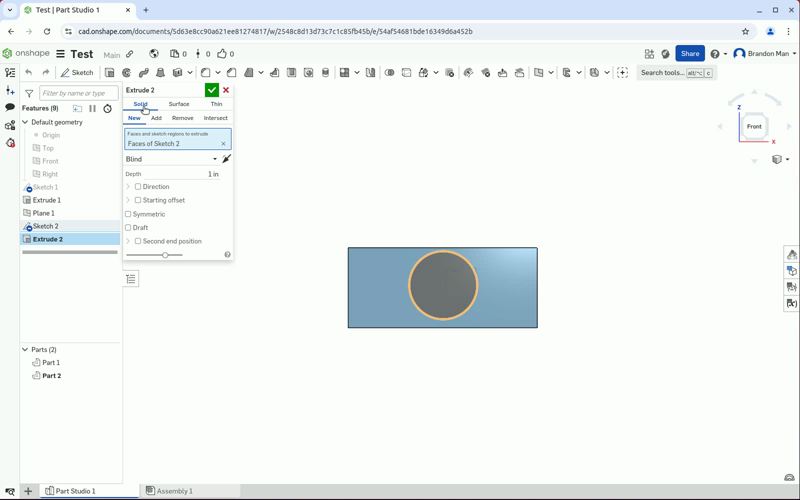
click(143, 106)
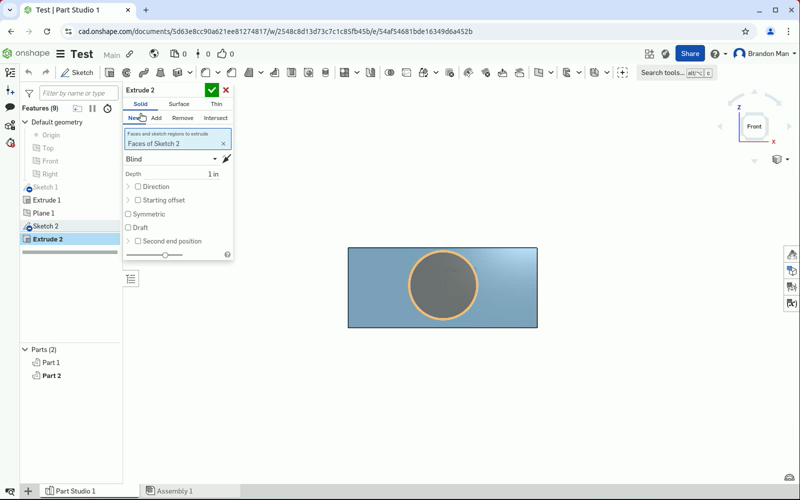
mouse_move(137, 120)
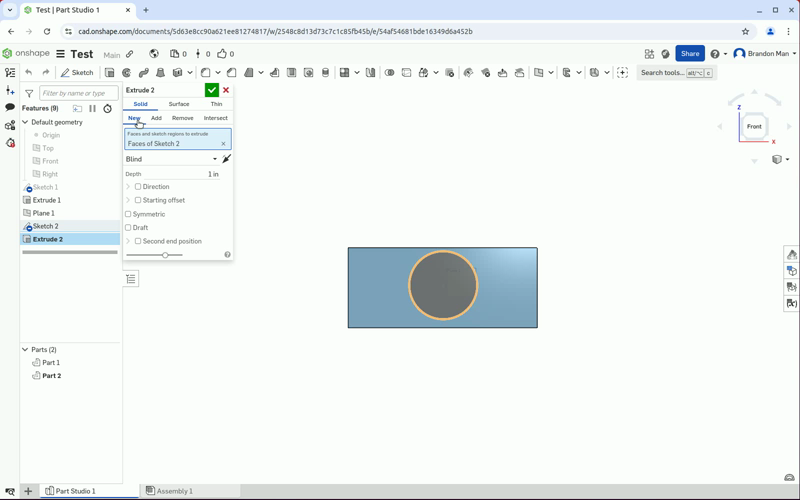
click(137, 120)
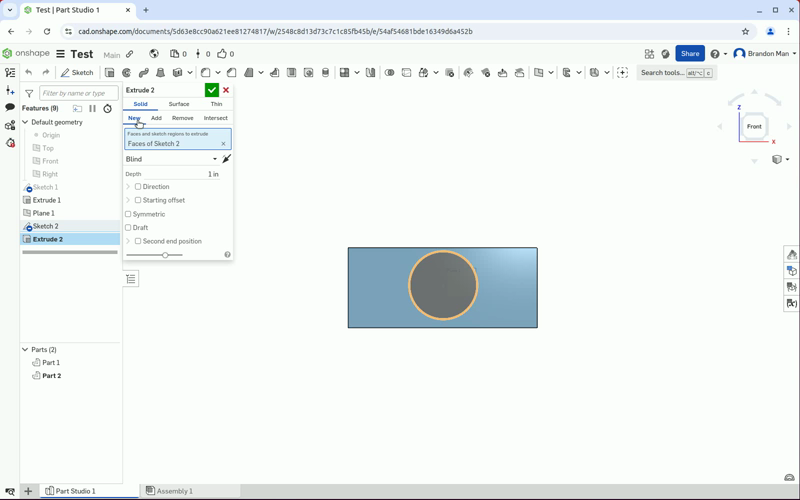
key(tab, 4)
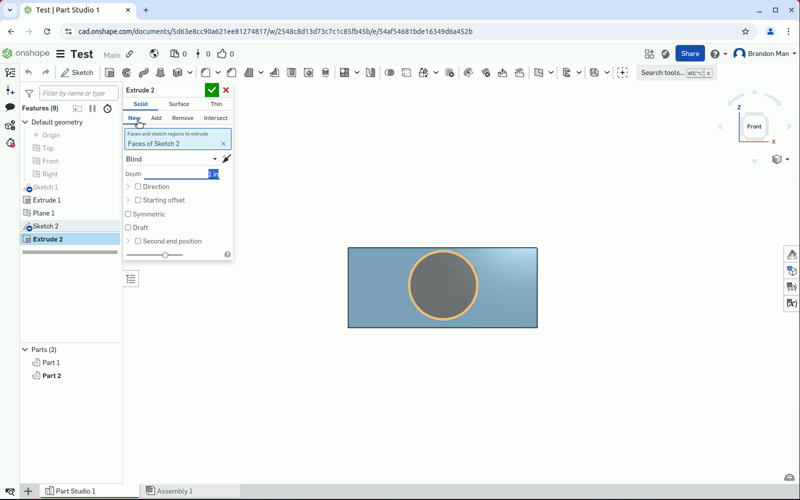
text(5.778)
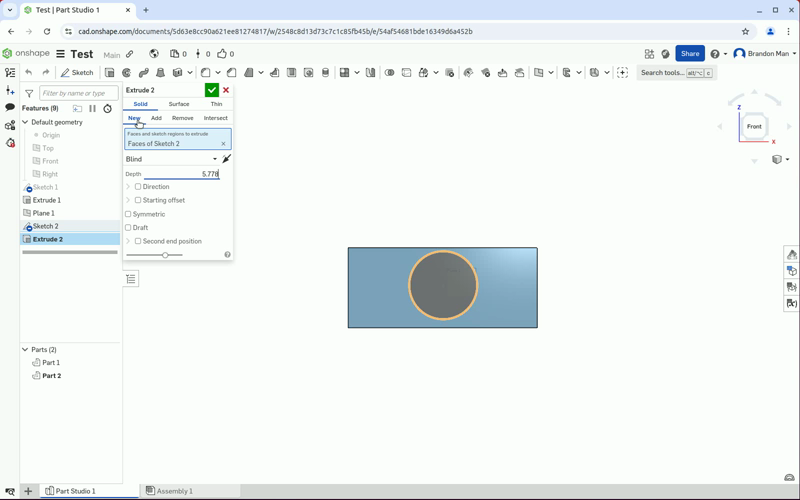
key(tab, 3)
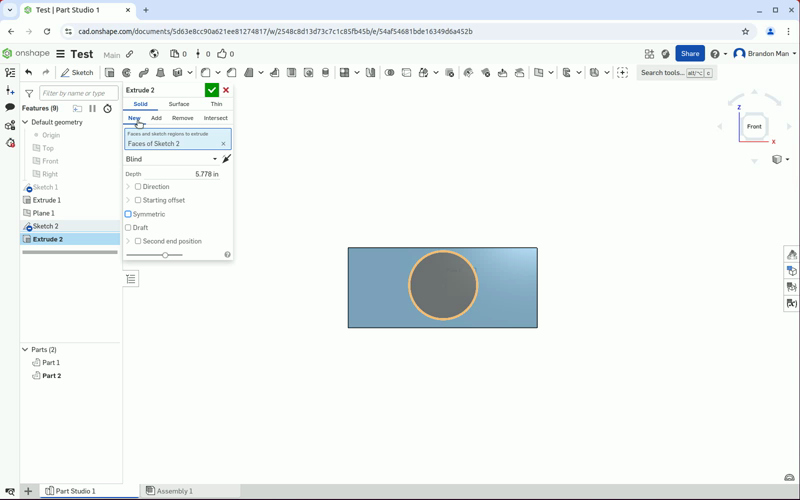
key(space)
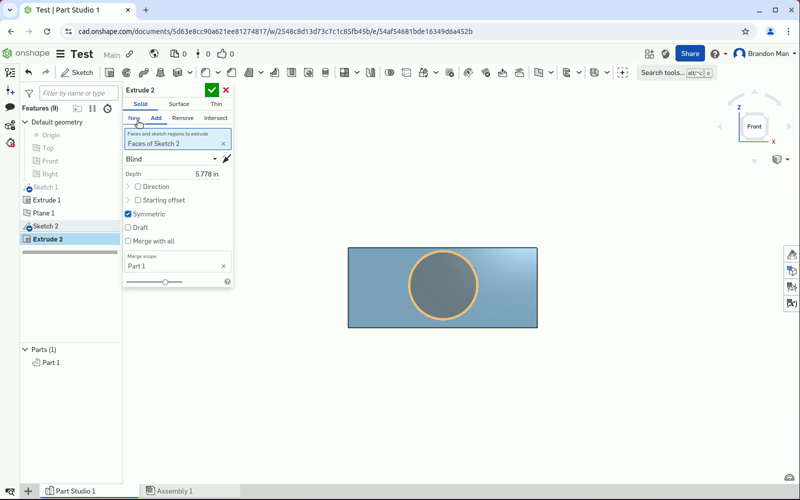
key(enter)
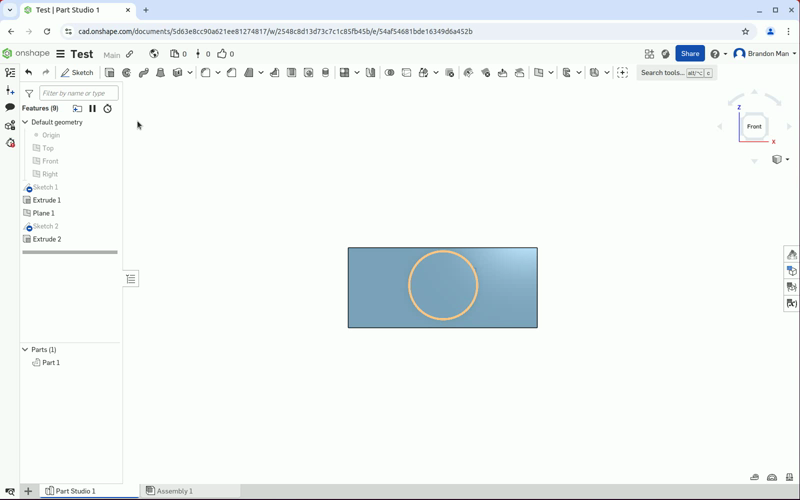
key(shift+h)
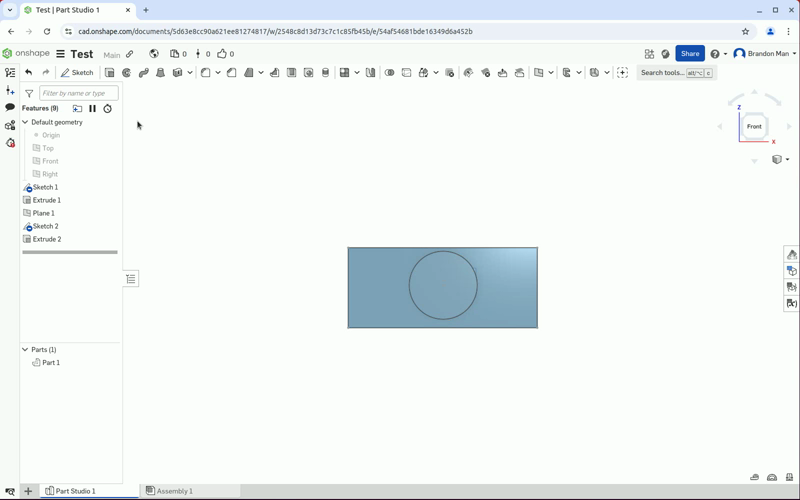
key(shift+h)
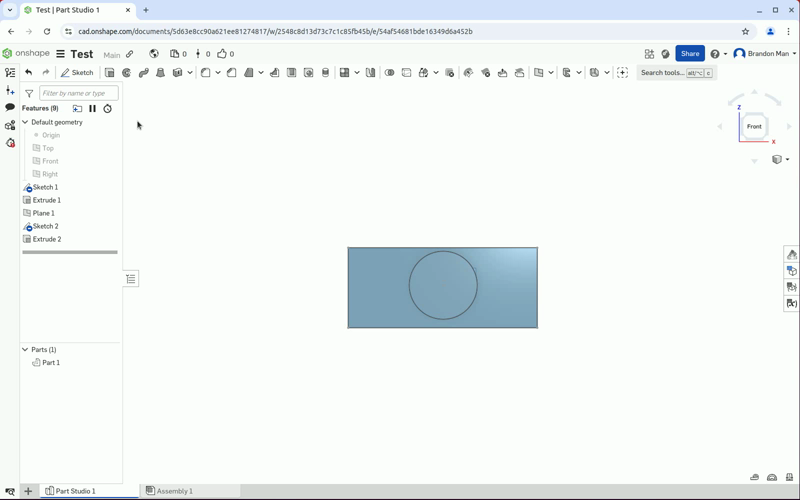
key(shift+7)
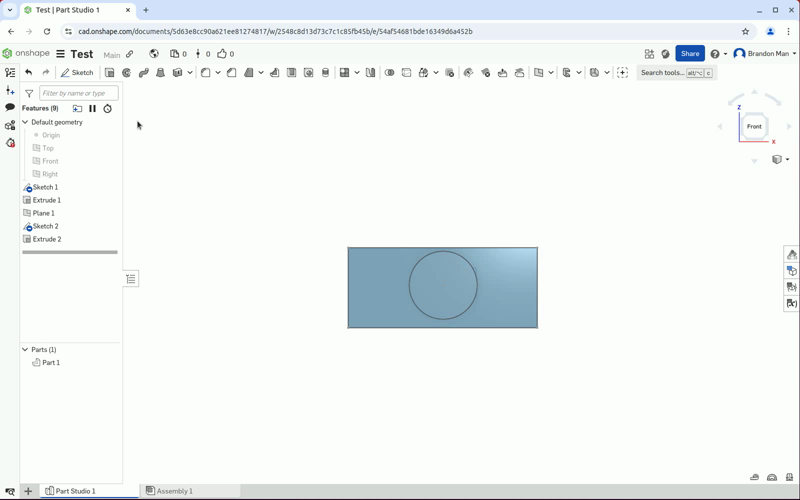
key(left, 2)
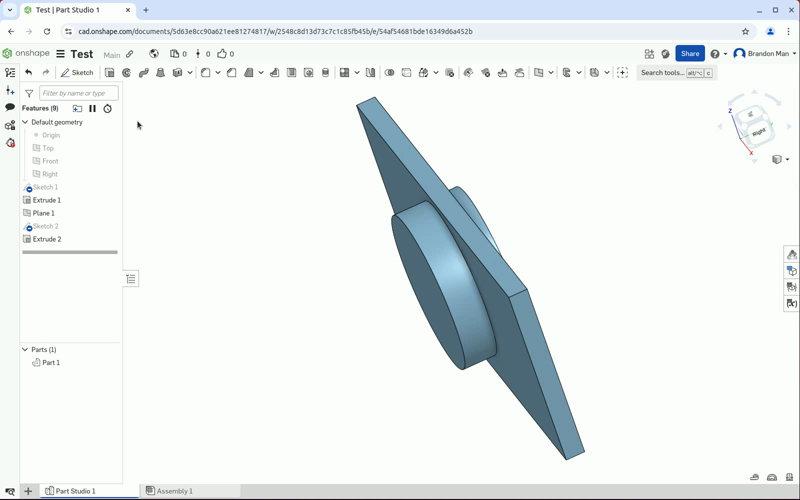
key(down, 2)
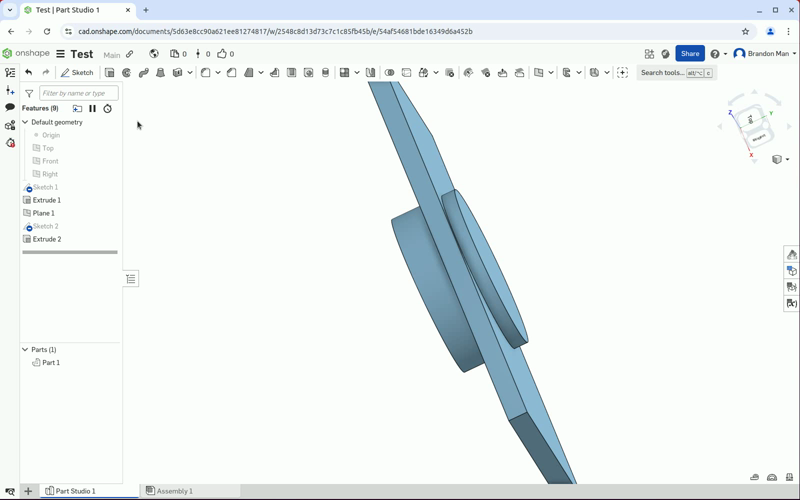
key(up, 2)
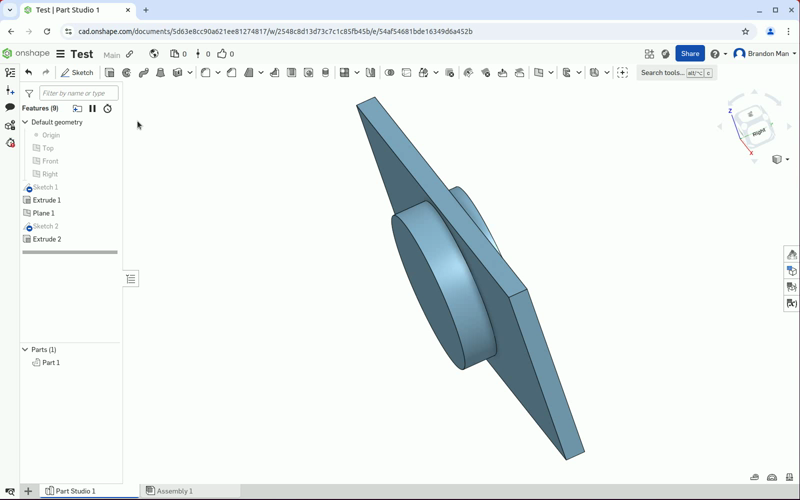
key(right, 2)
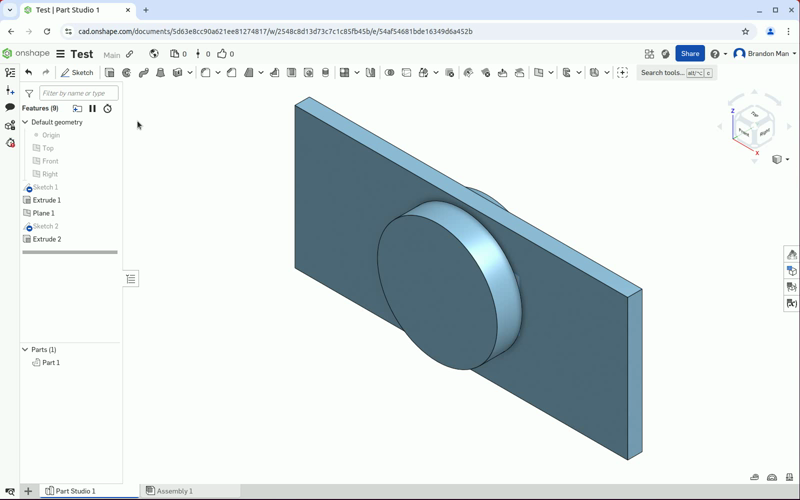
mouse_move(73, 189)
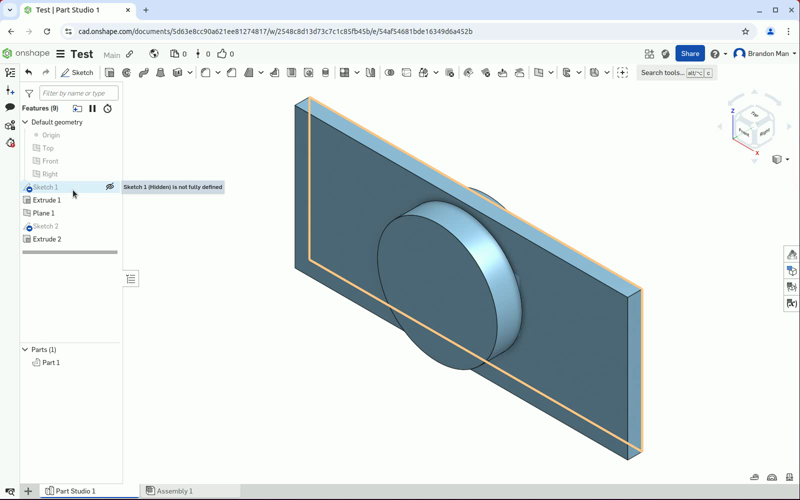
click(73, 189)